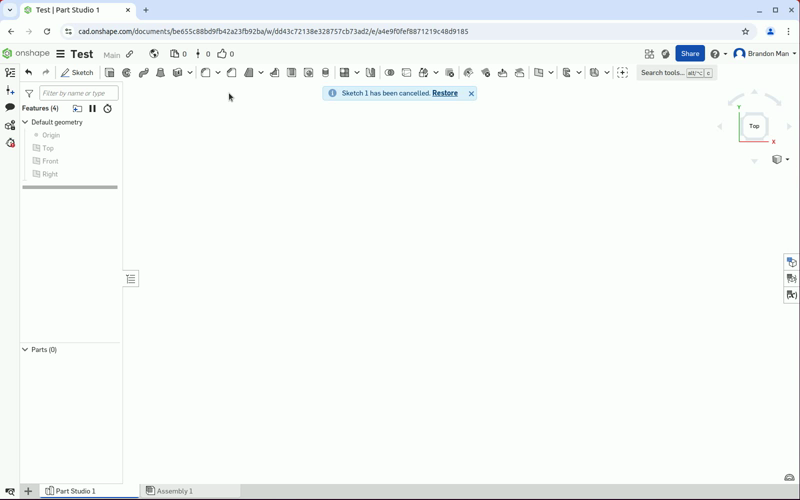
key(shift+h)
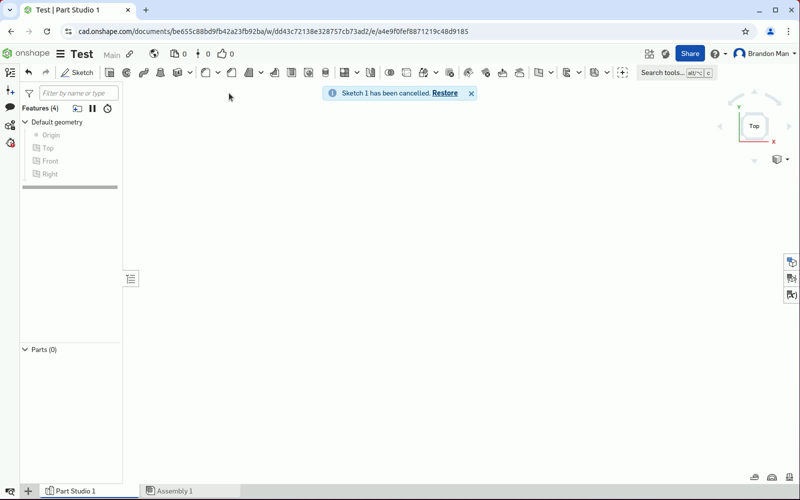
mouse_move(73, 352)
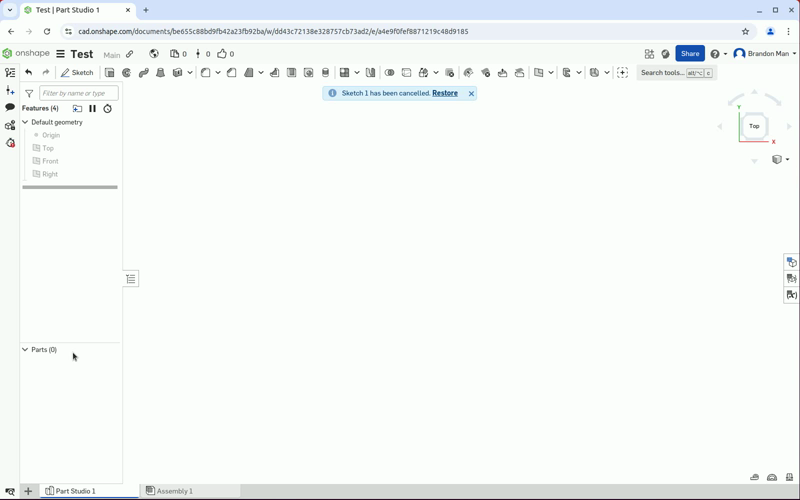
key(y)
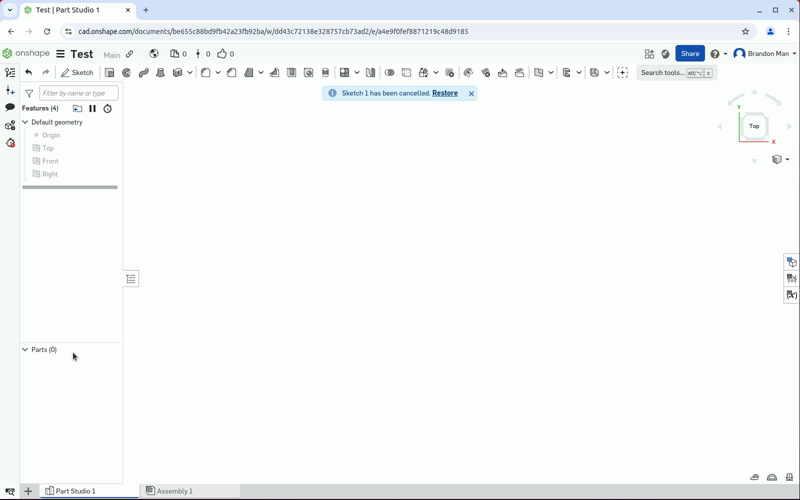
key(shift+p)
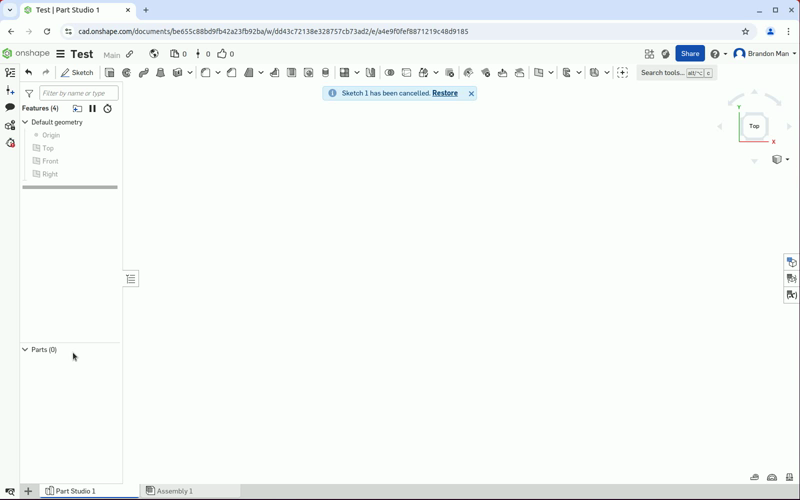
key(space)
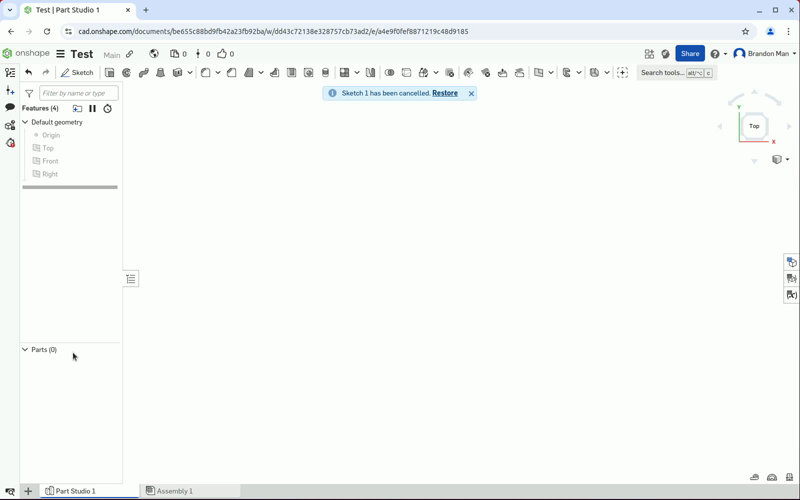
key_down(shift)
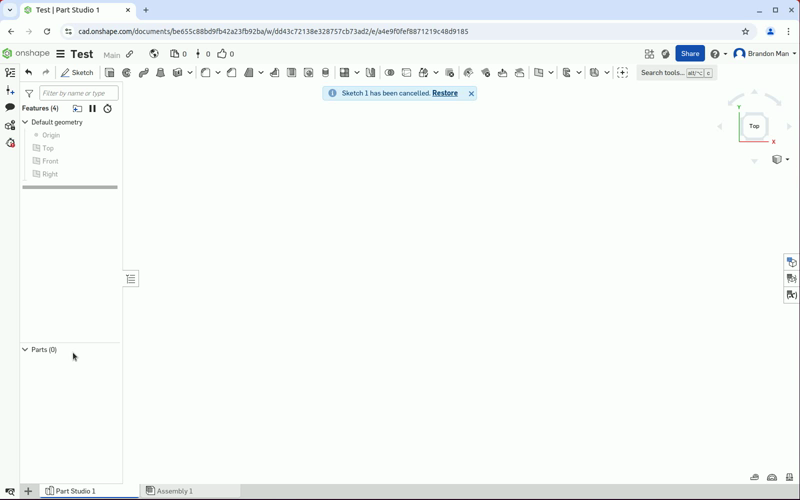
key(up)
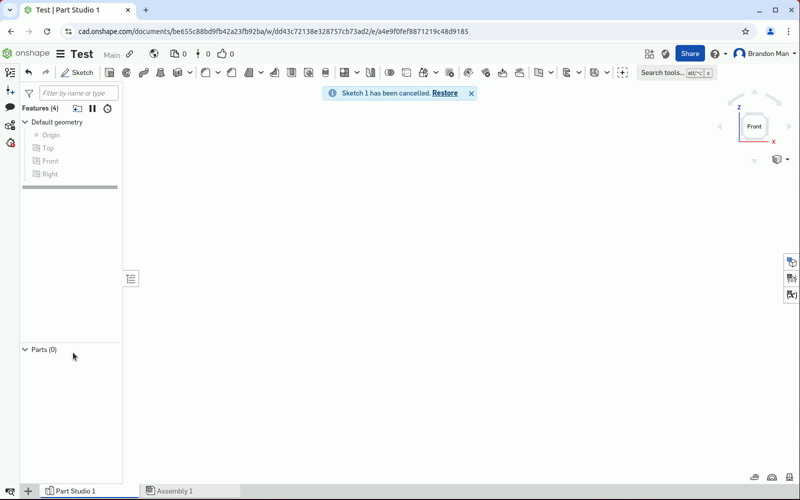
key_up(shift)
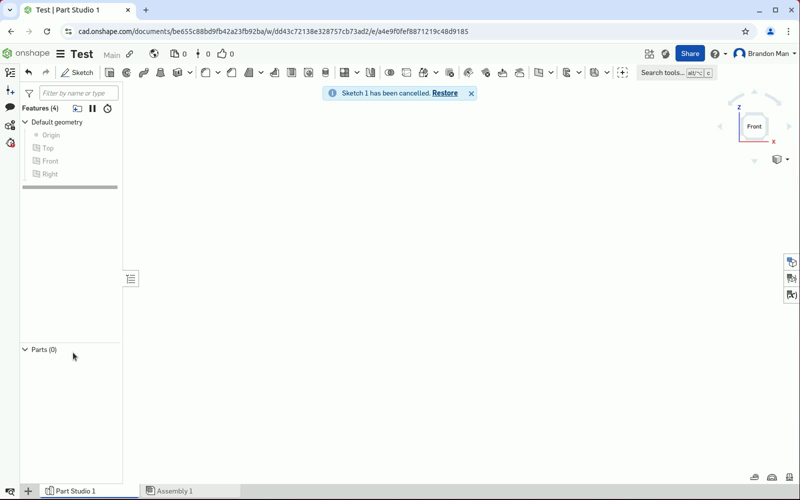
mouse_move(73, 352)
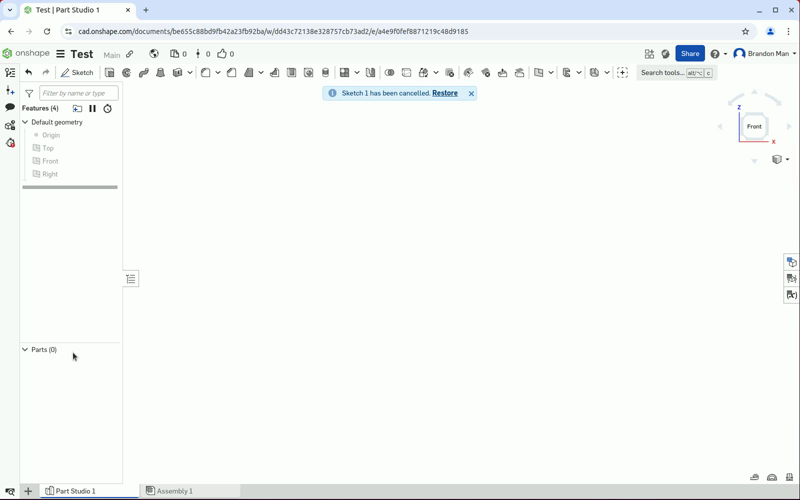
key(shift+y)
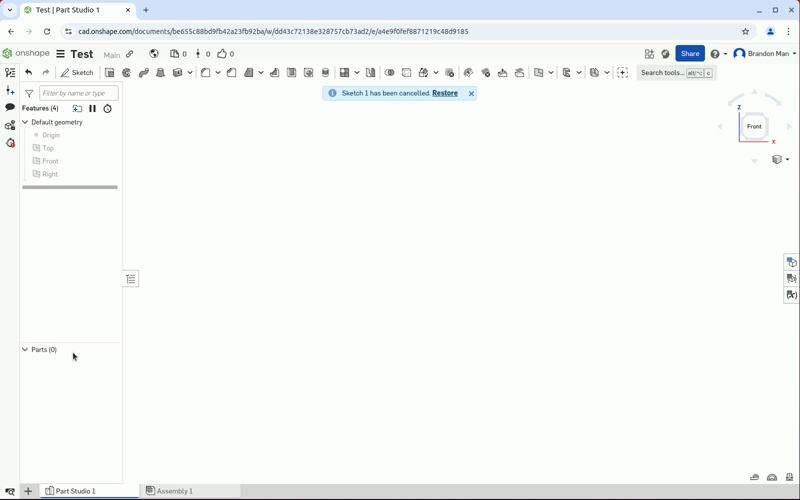
key(shift+s)
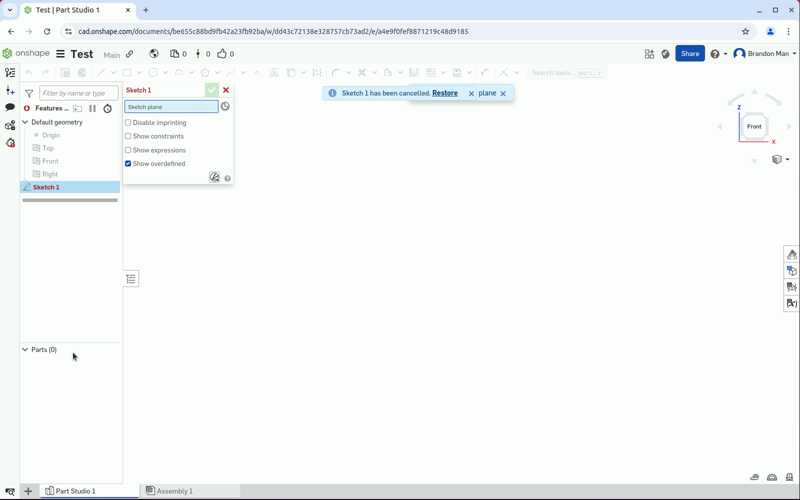
mouse_move(73, 163)
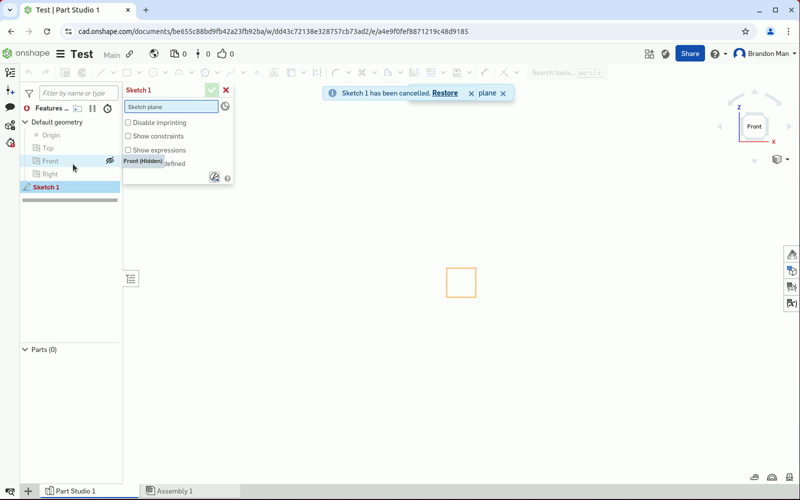
click(73, 163)
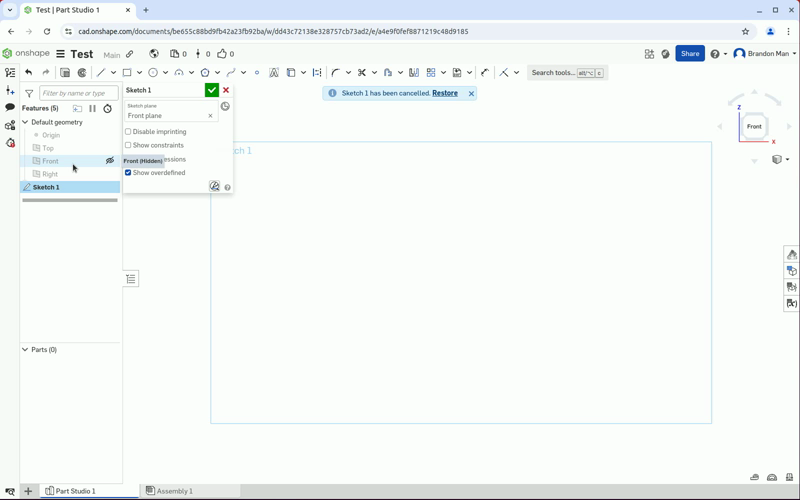
mouse_move(73, 352)
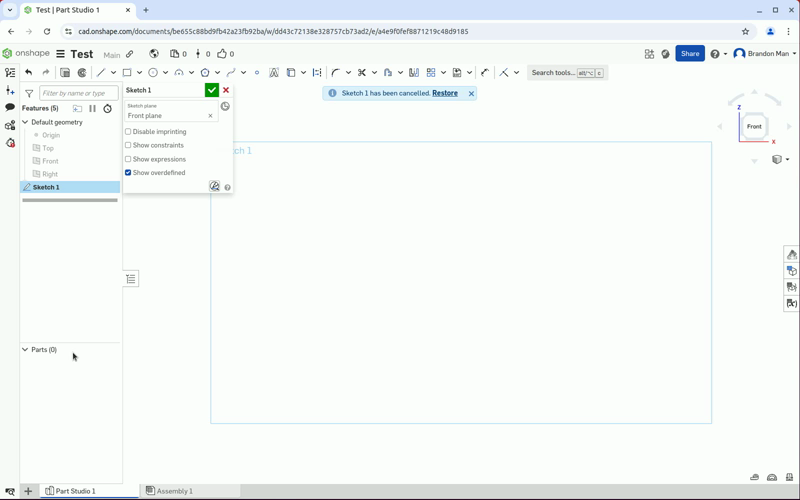
key(y)
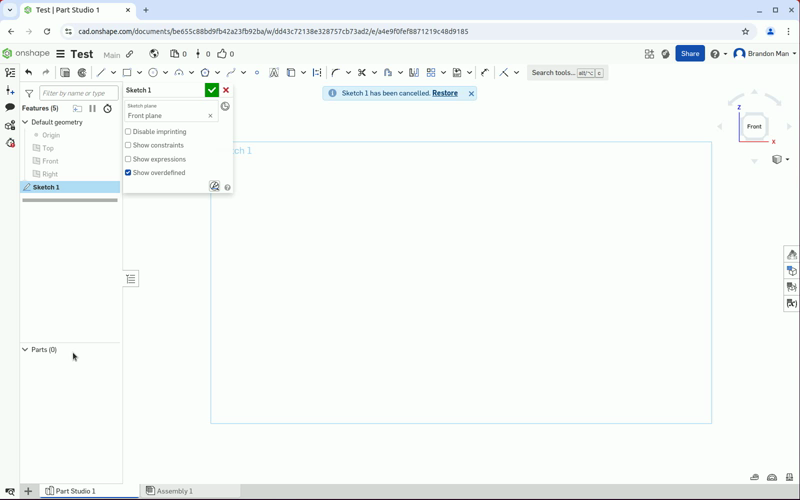
key(l)
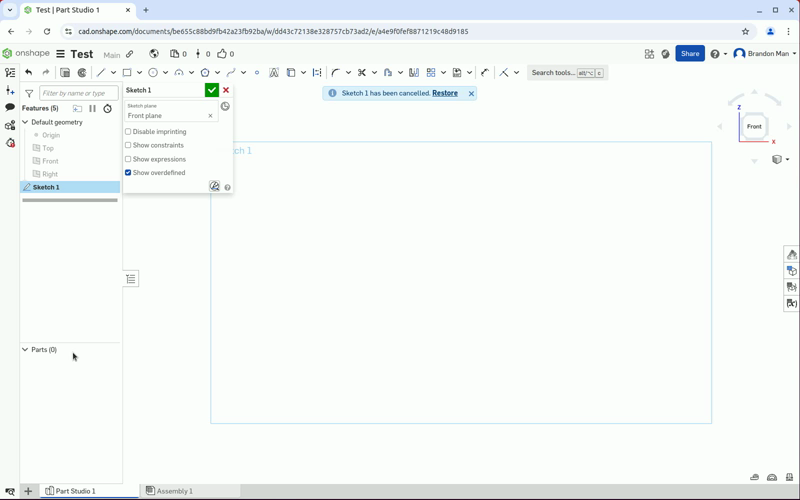
key_down(shift)
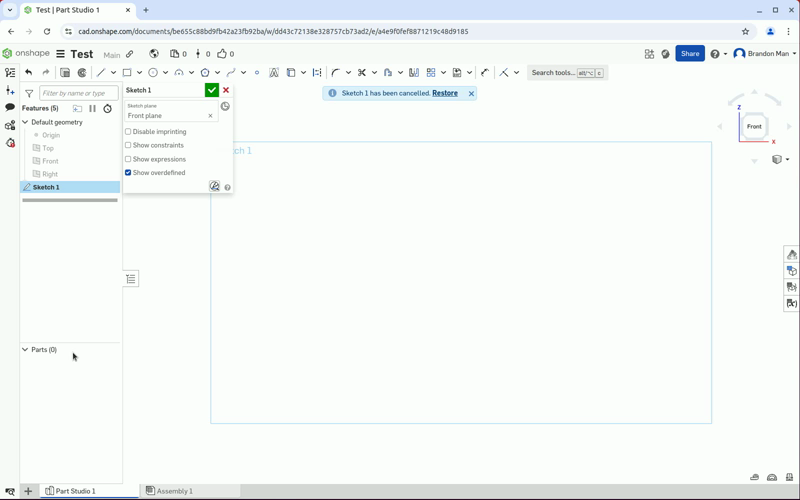
mouse_move(404, 395)
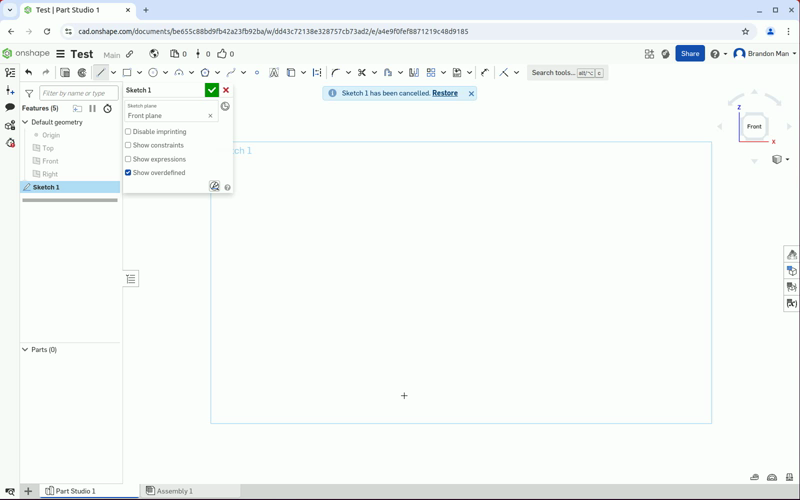
click(404, 395)
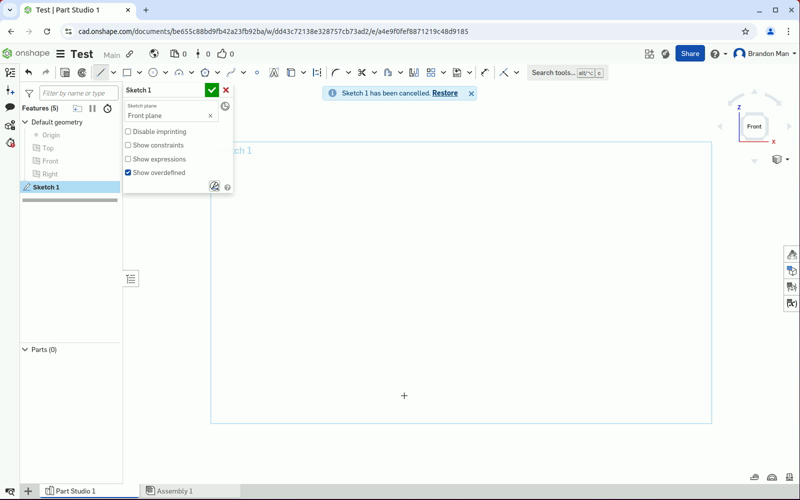
key_up(shift)
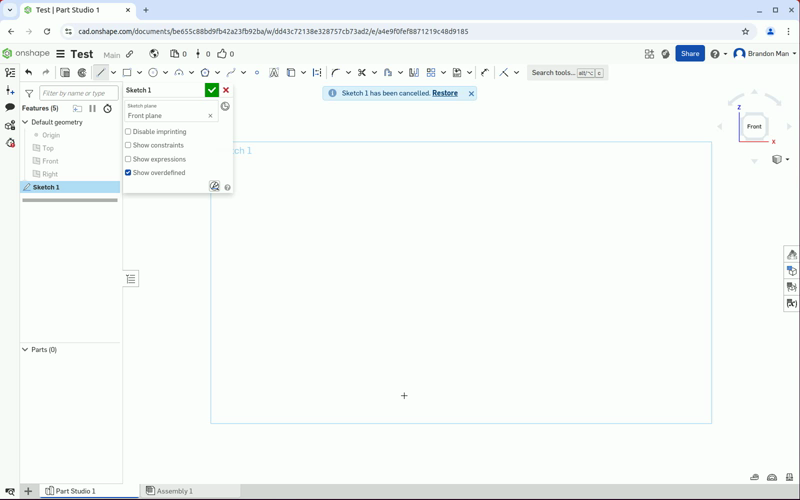
key_down(shift)
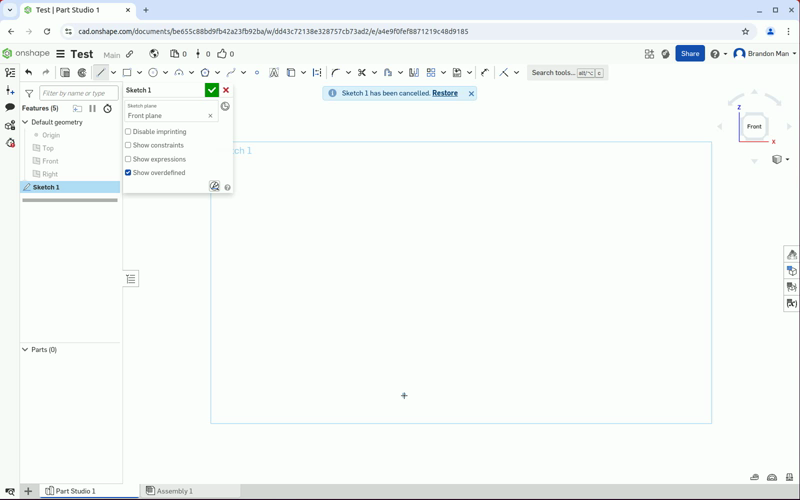
mouse_move(517, 395)
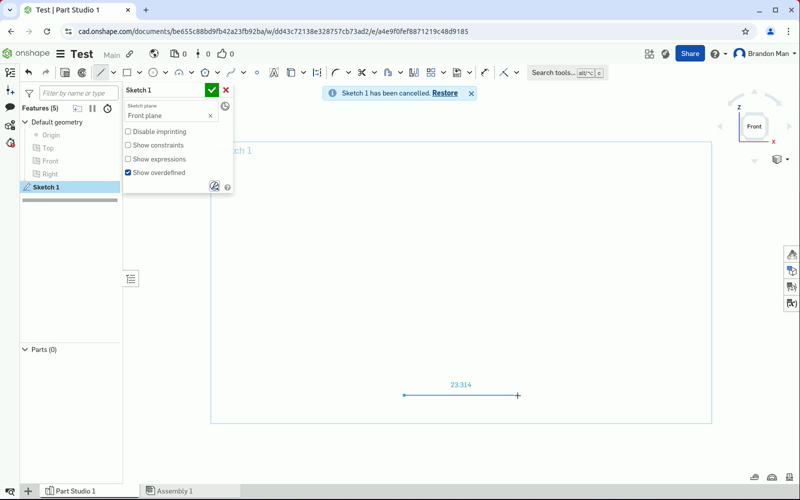
click(517, 395)
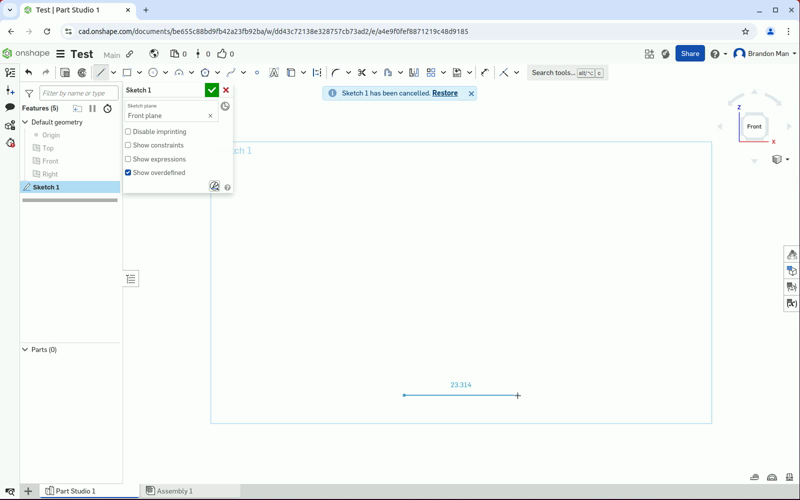
key_up(shift)
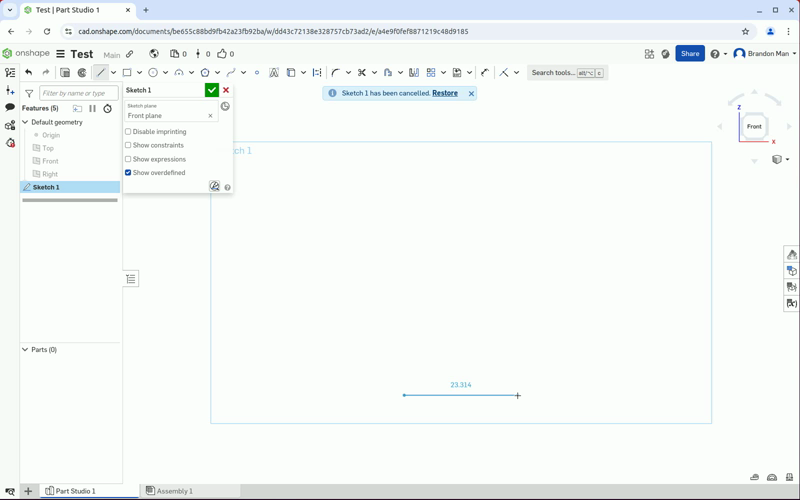
key_down(shift)
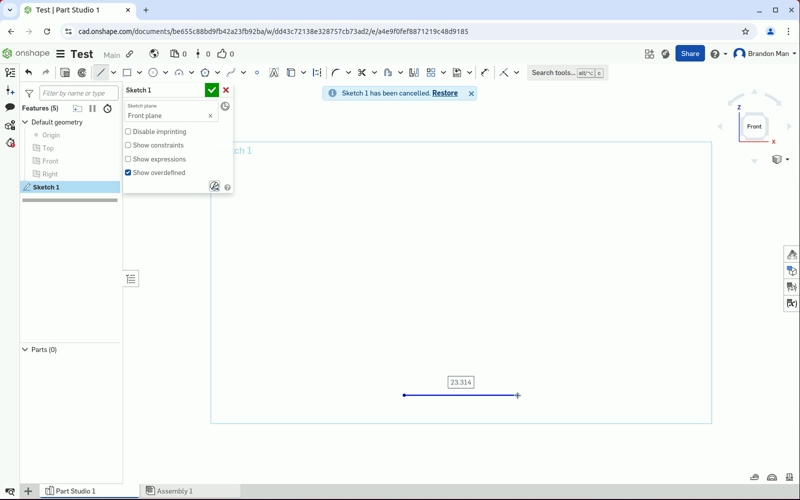
mouse_move(517, 171)
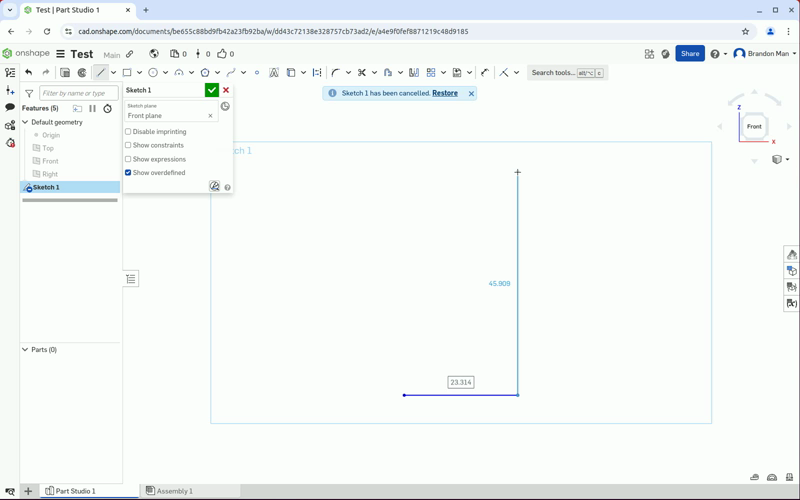
click(517, 171)
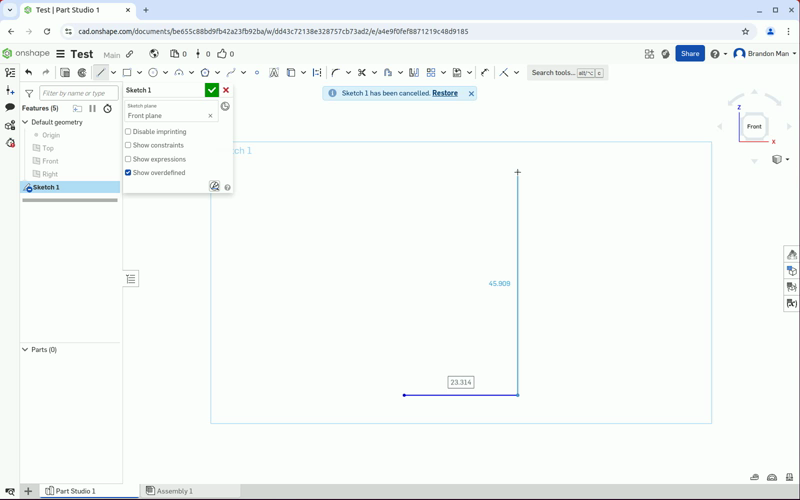
key_up(shift)
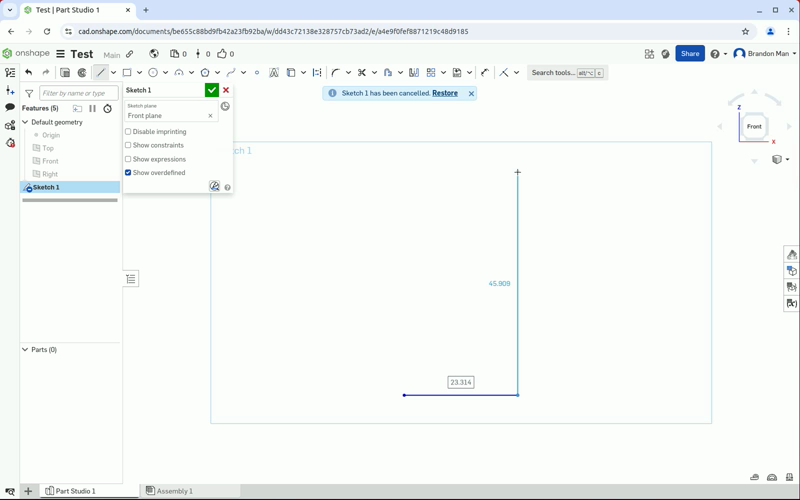
key_down(shift)
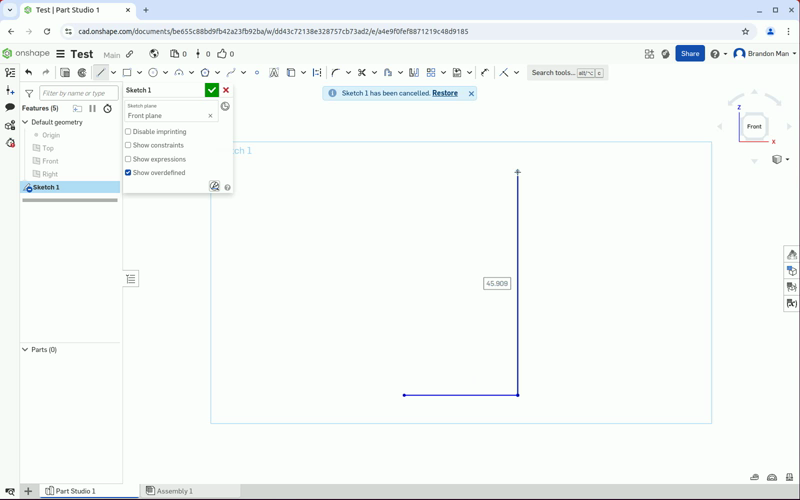
mouse_move(404, 171)
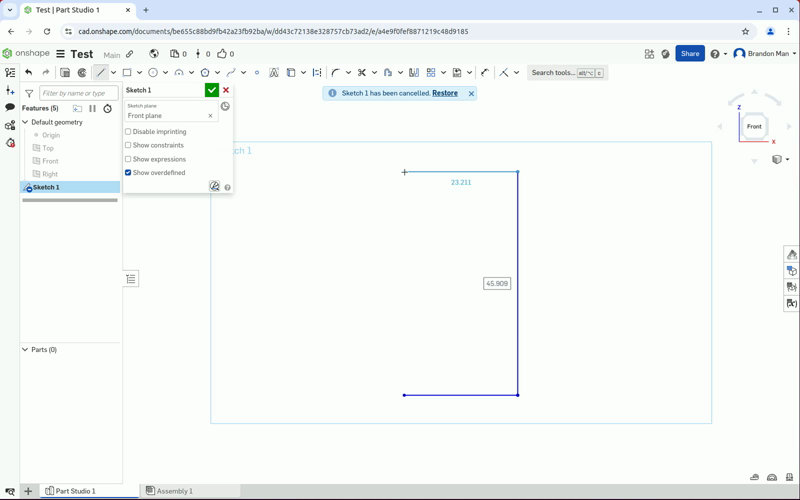
click(404, 171)
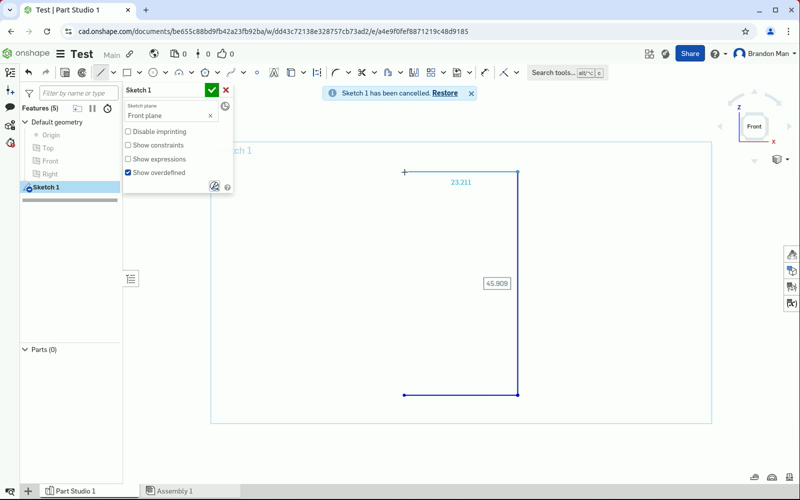
key_up(shift)
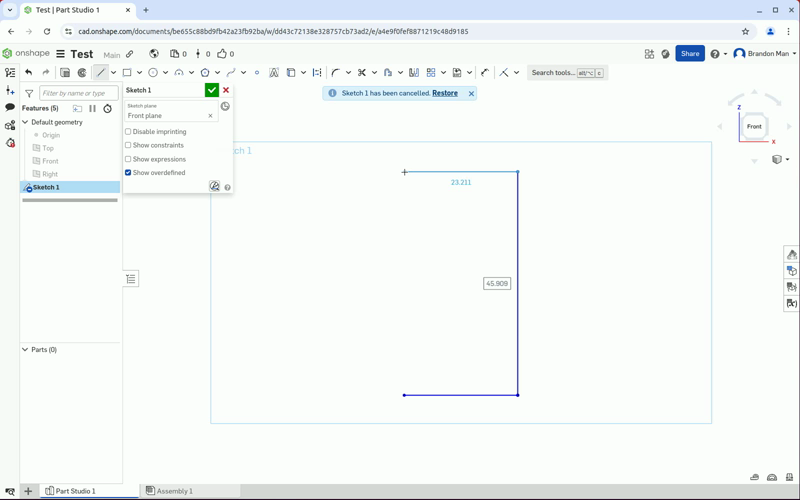
key_down(shift)
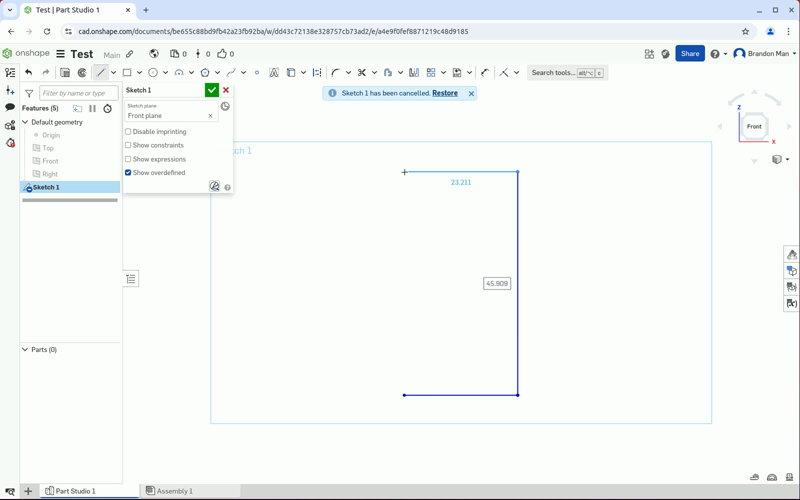
mouse_move(404, 395)
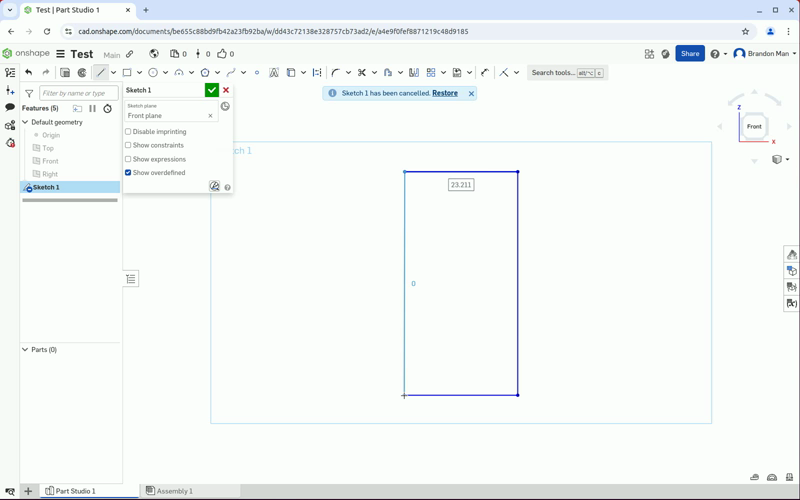
key_up(shift)
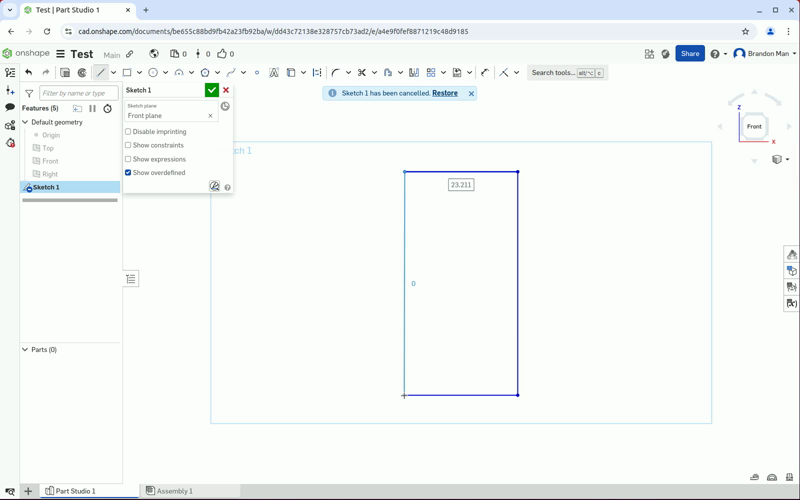
click(404, 395)
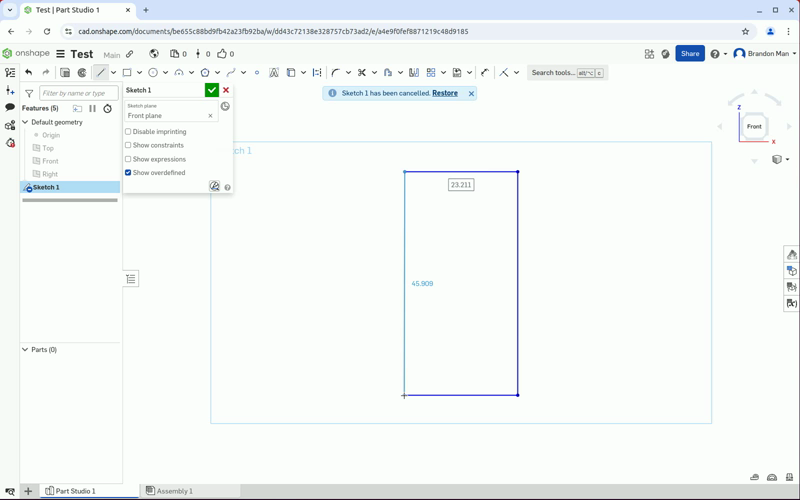
key(esc)
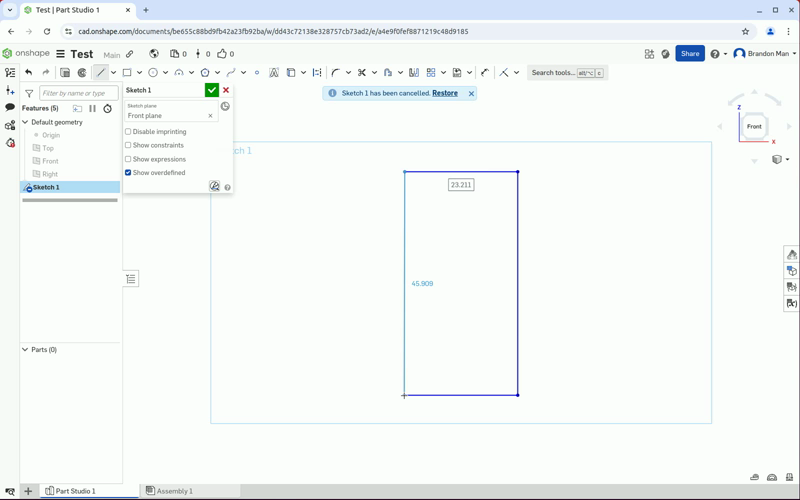
mouse_move(468, 193)
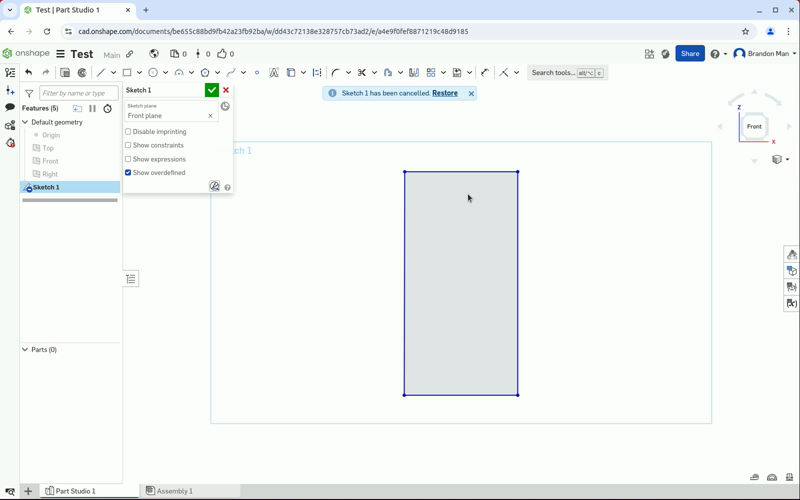
click(468, 193)
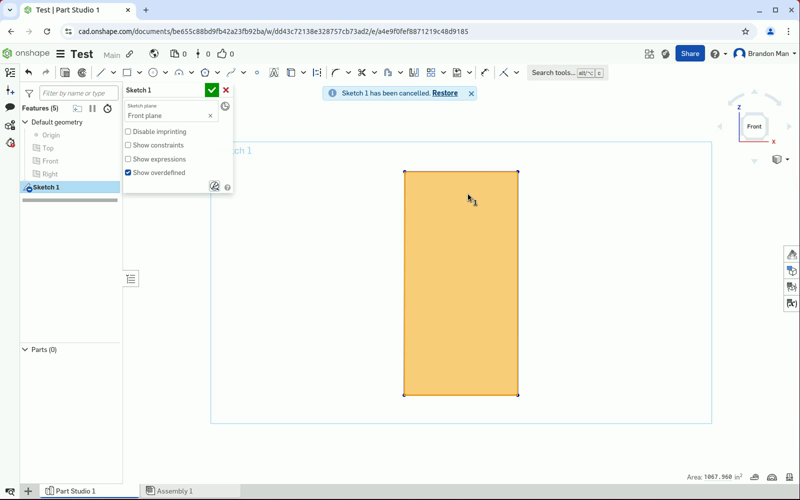
mouse_move(73, 352)
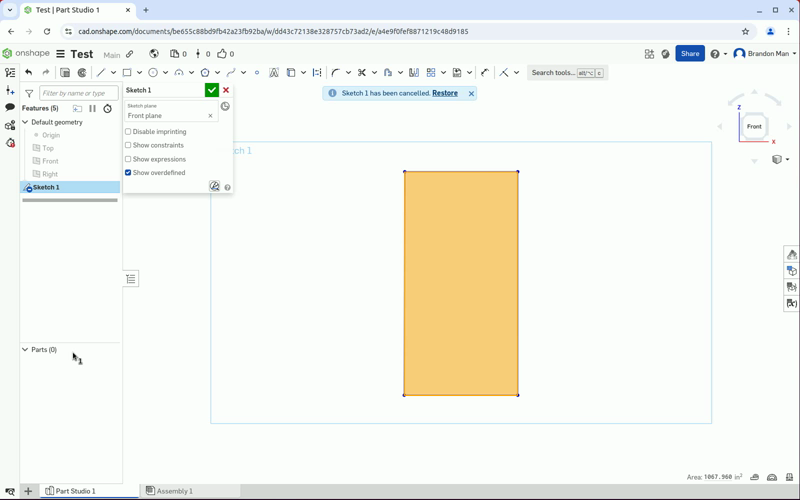
key(shift+y)
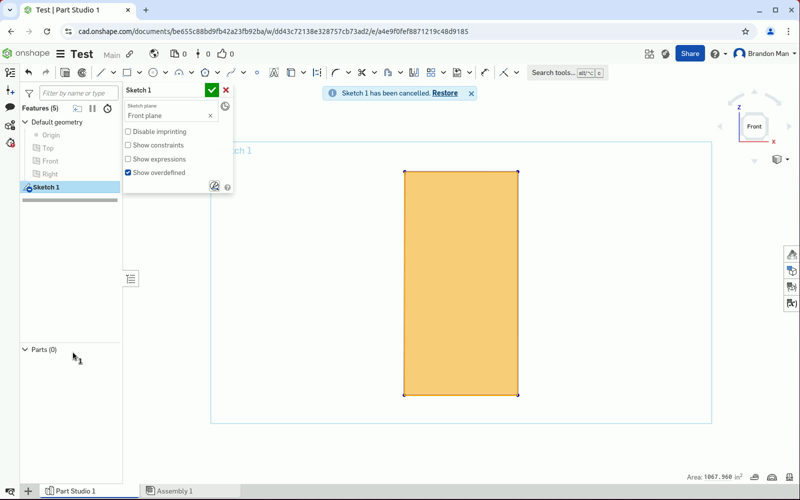
key(shift+e)
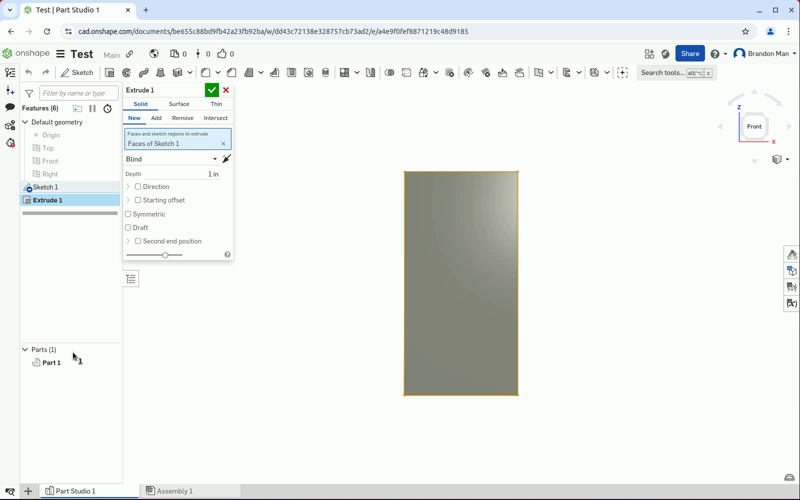
mouse_move(143, 106)
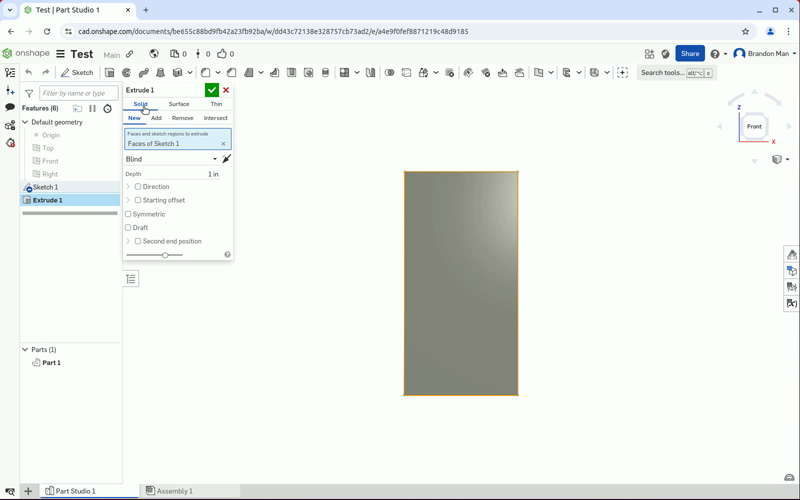
click(143, 106)
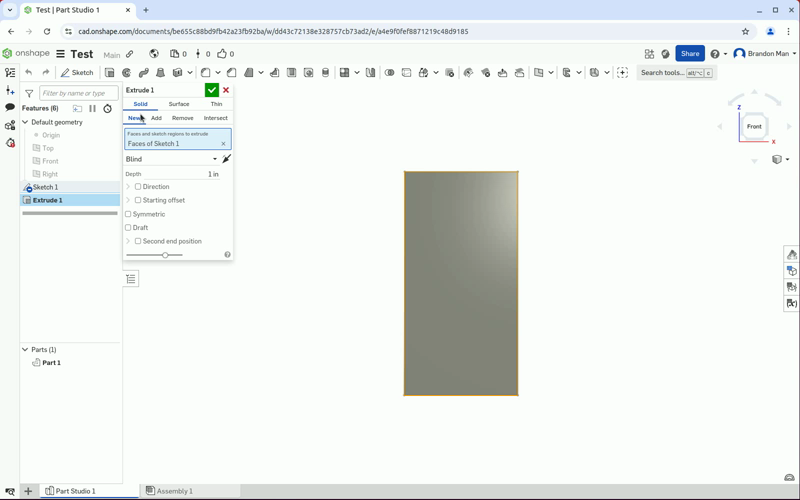
mouse_move(137, 120)
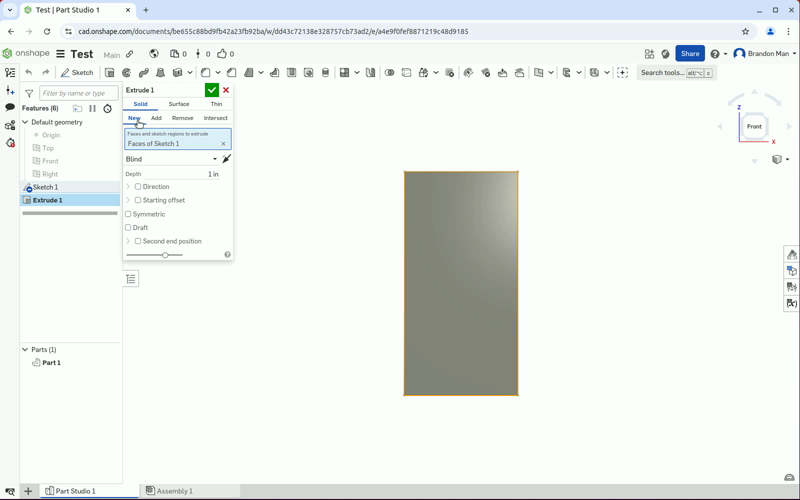
click(137, 120)
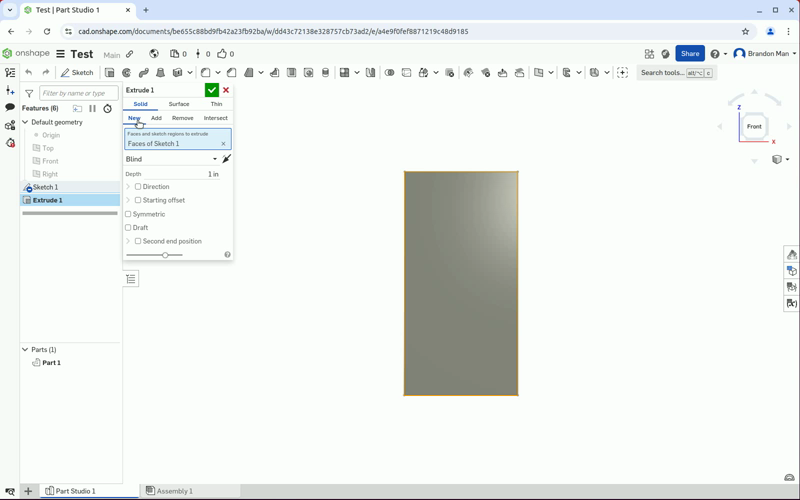
key(tab, 4)
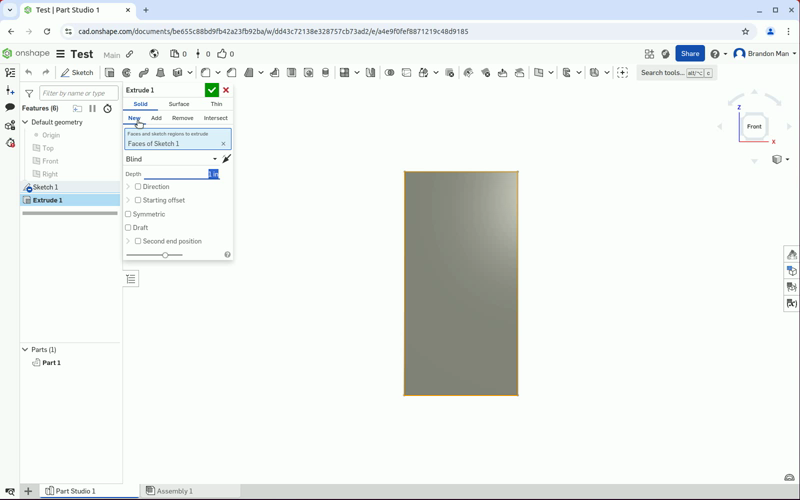
text(8.666)
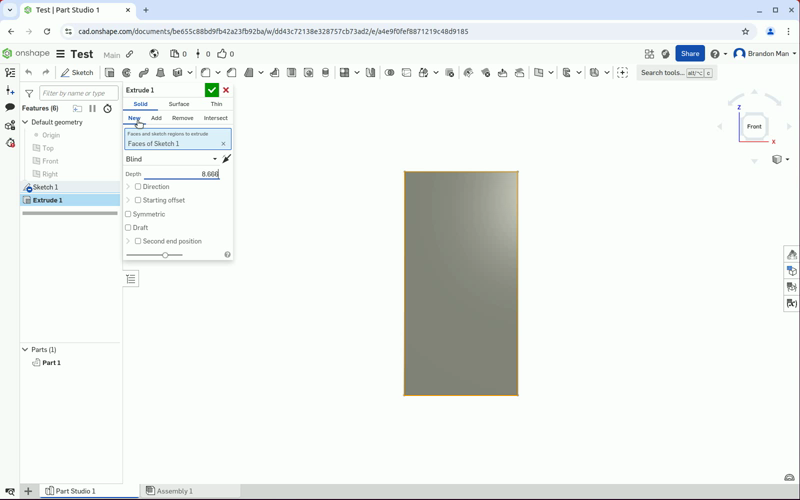
key(tab, 3)
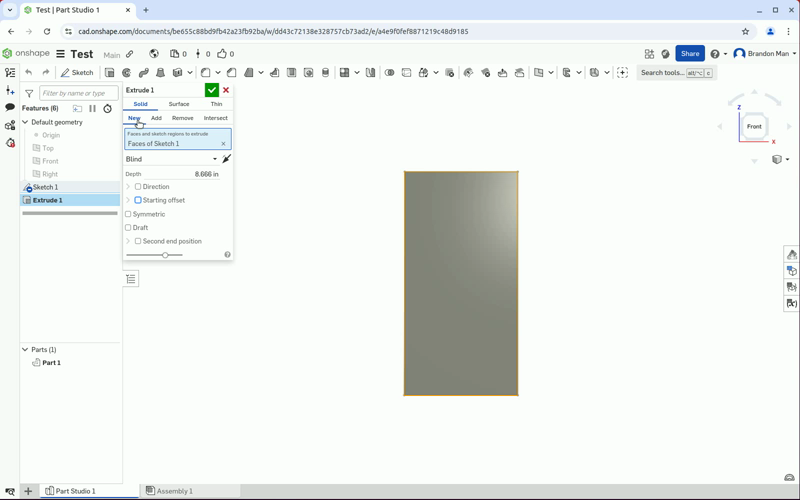
key(tab, 2)
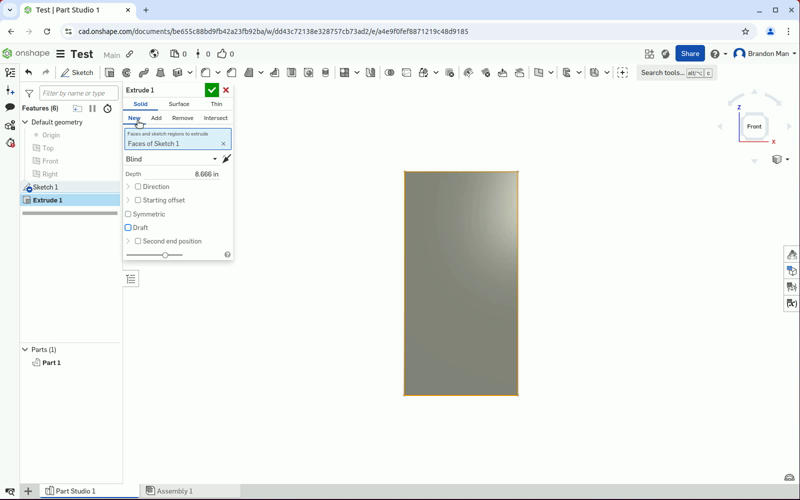
key(space)
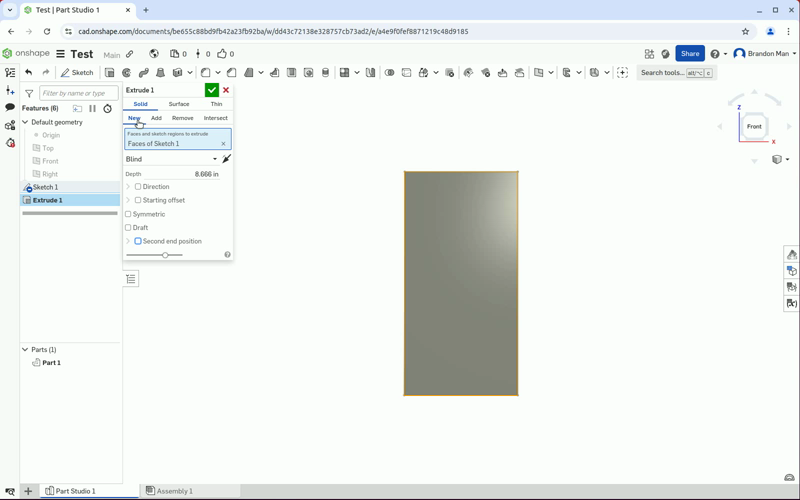
key(tab, 3)
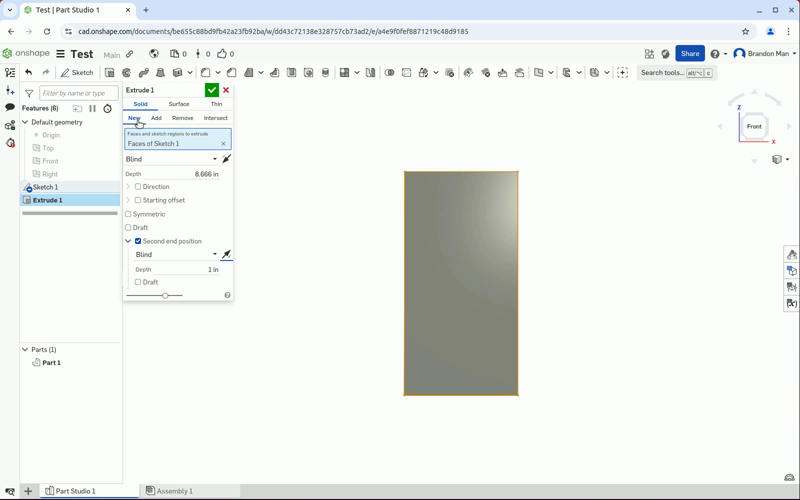
text(30.57)
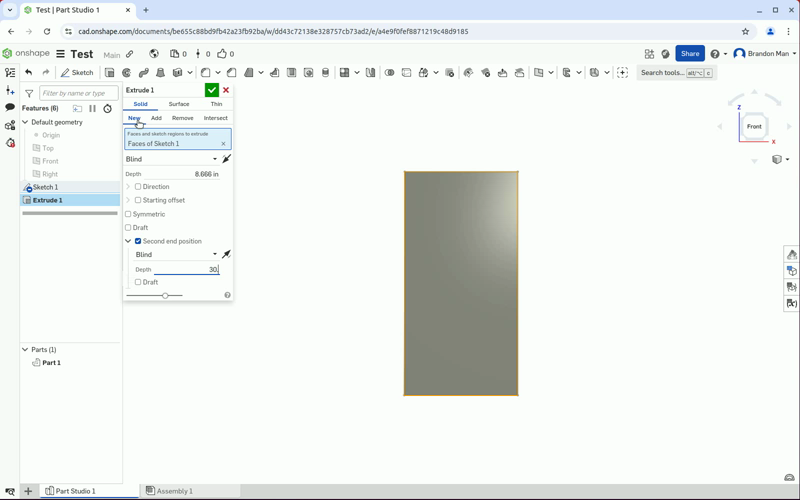
key(enter)
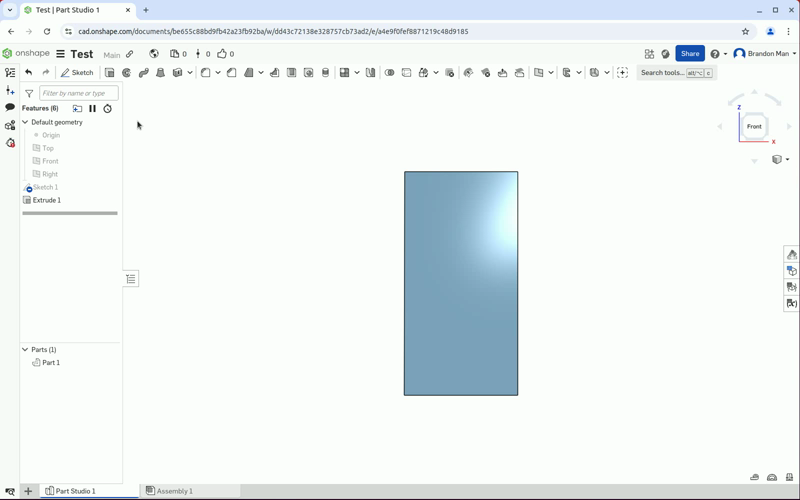
key(shift+h)
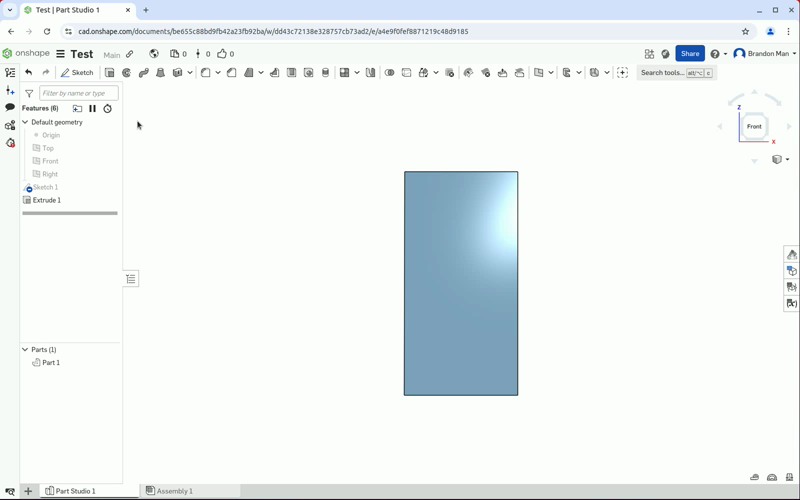
key(shift+h)
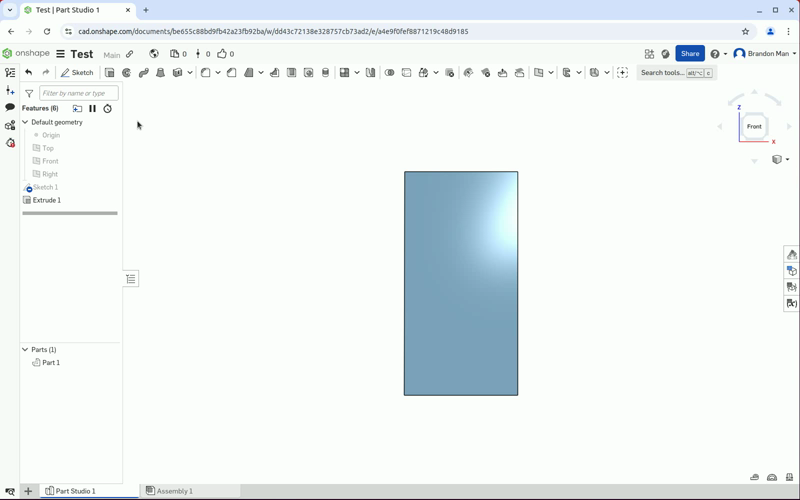
mouse_move(73, 189)
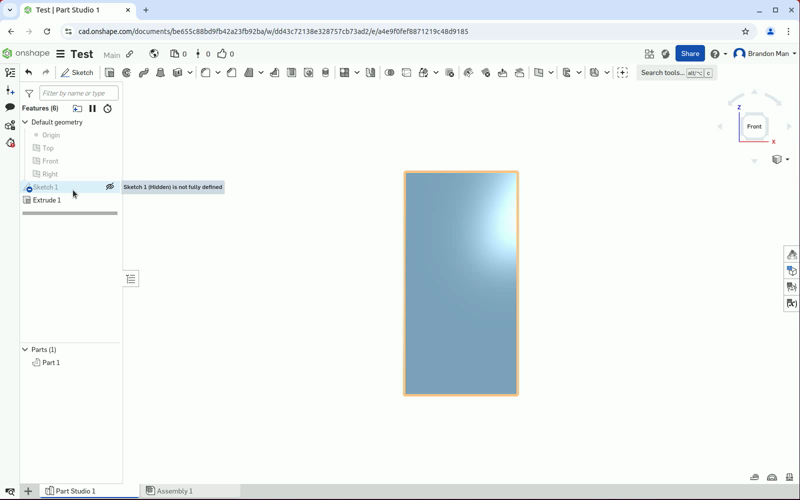
click(73, 189)
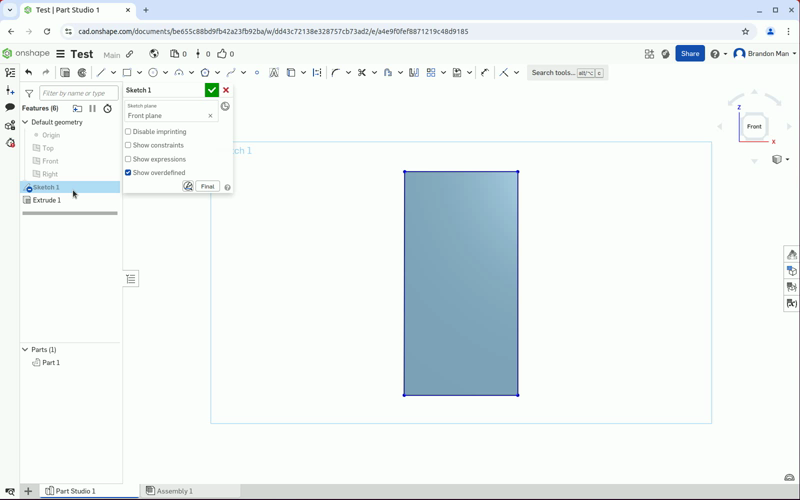
mouse_move(229, 92)
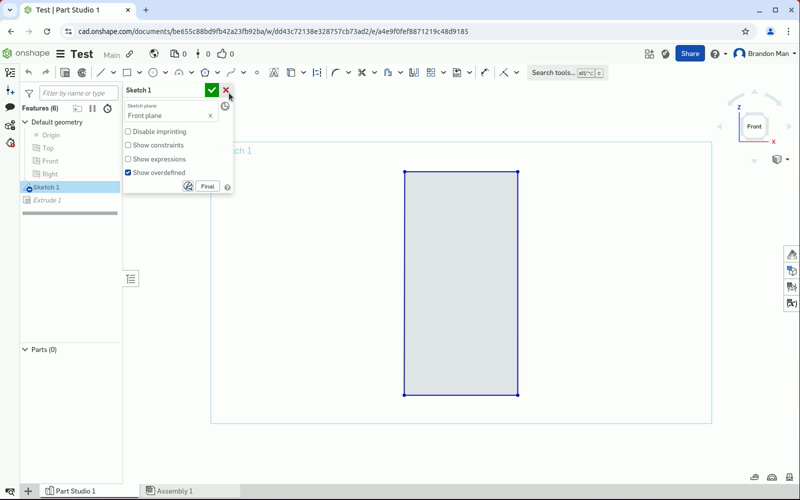
click(229, 92)
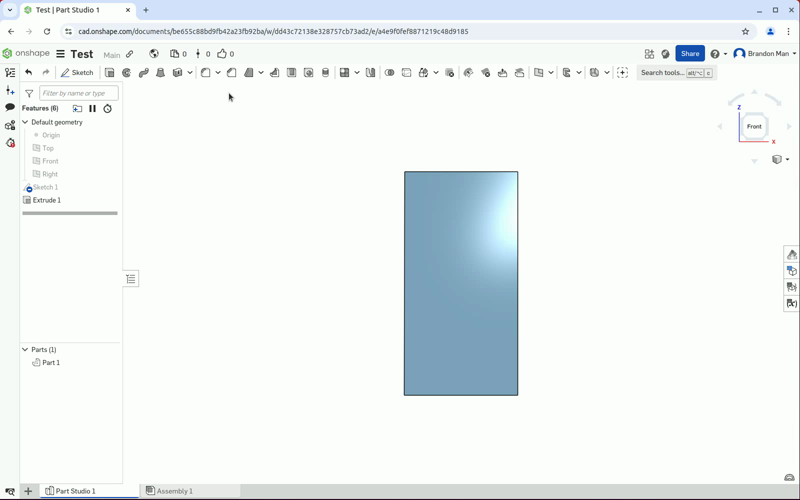
mouse_move(541, 75)
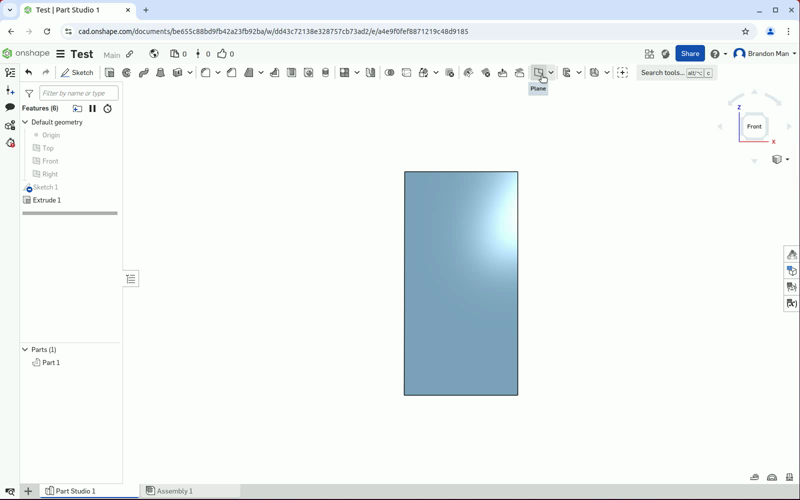
click(541, 75)
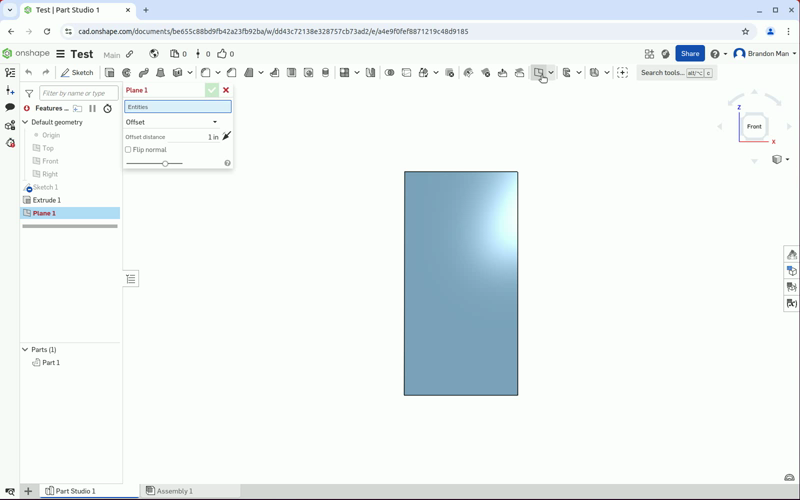
mouse_move(73, 163)
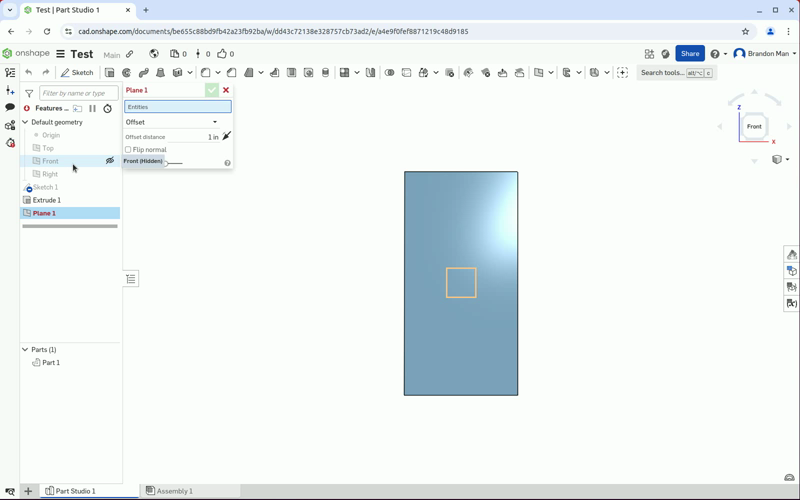
click(73, 163)
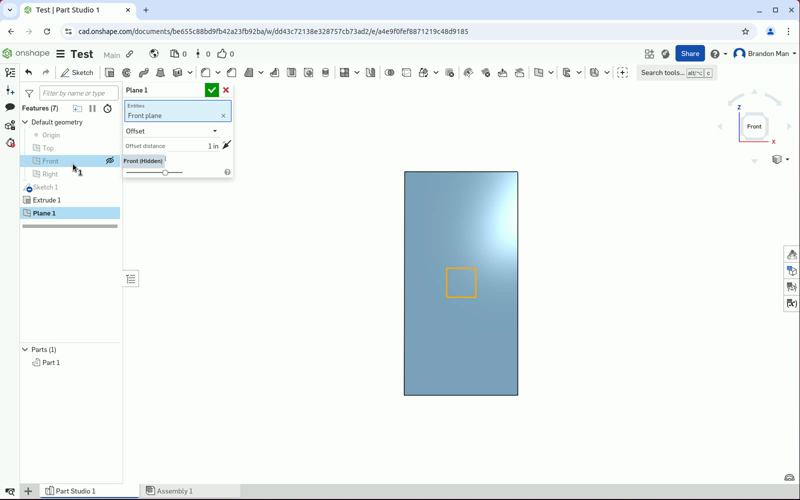
key(tab, 2)
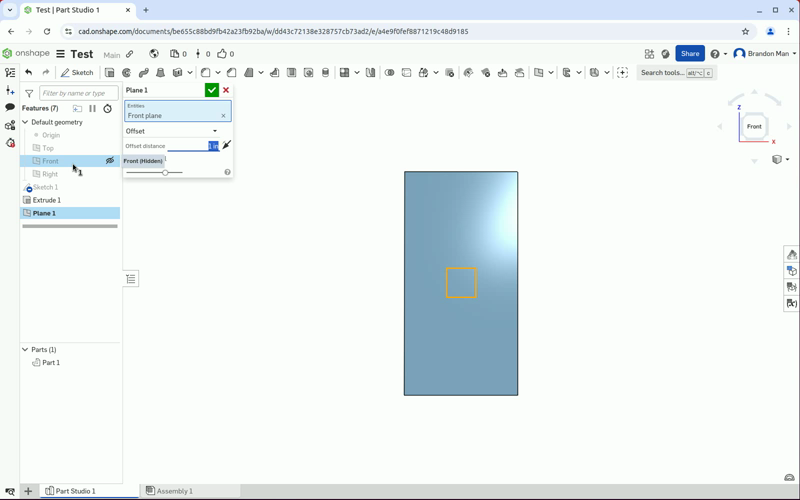
text(8.658)
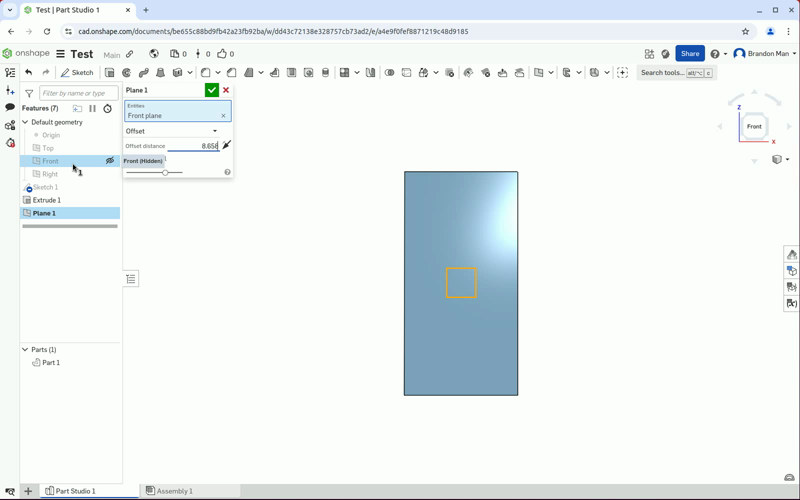
key(enter, 2)
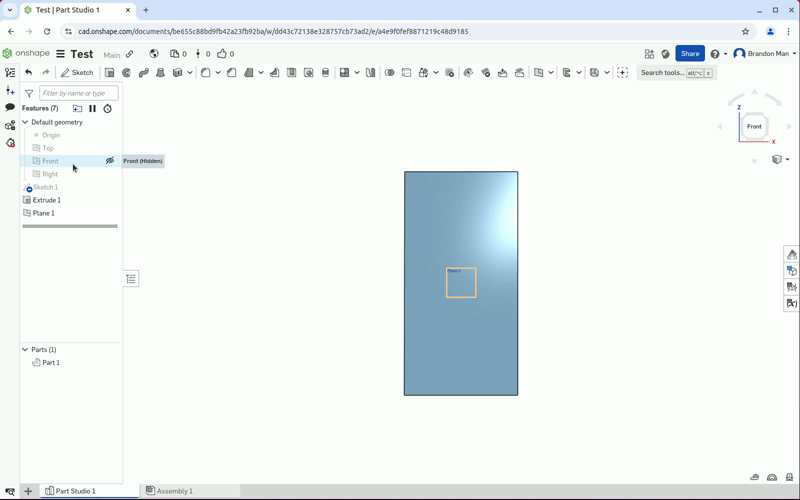
key(shift+s)
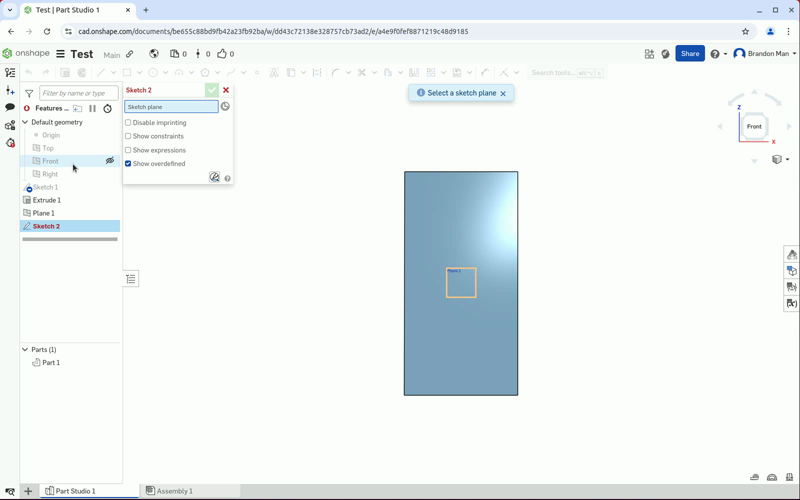
mouse_move(73, 215)
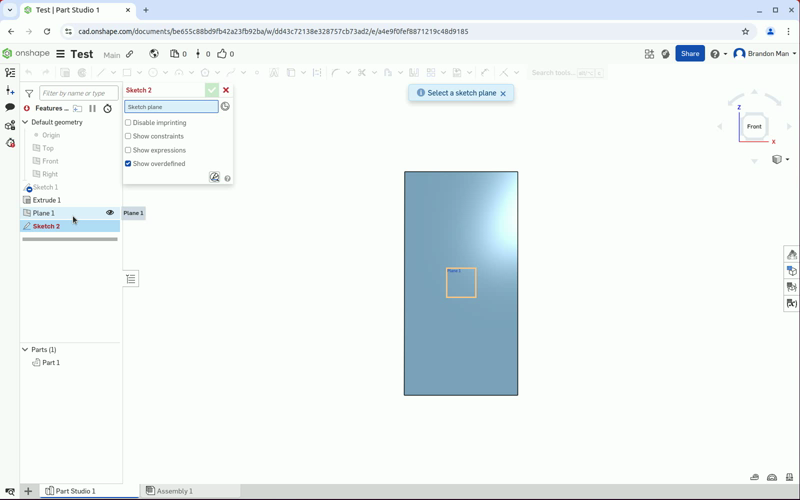
click(73, 215)
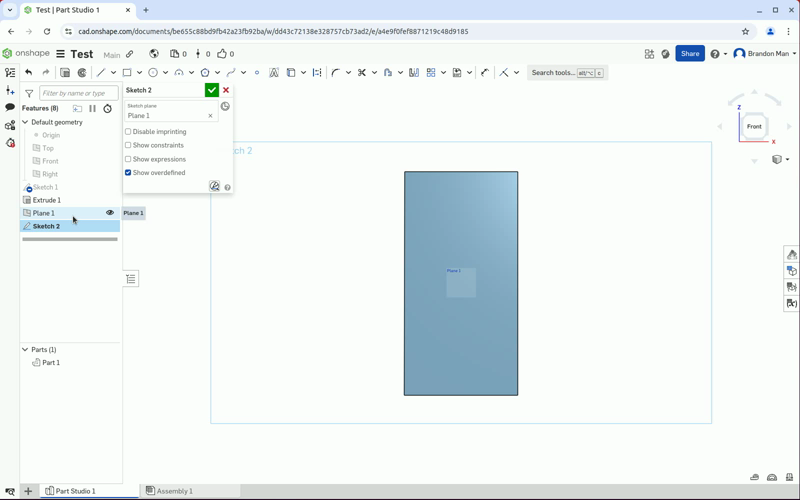
mouse_move(73, 352)
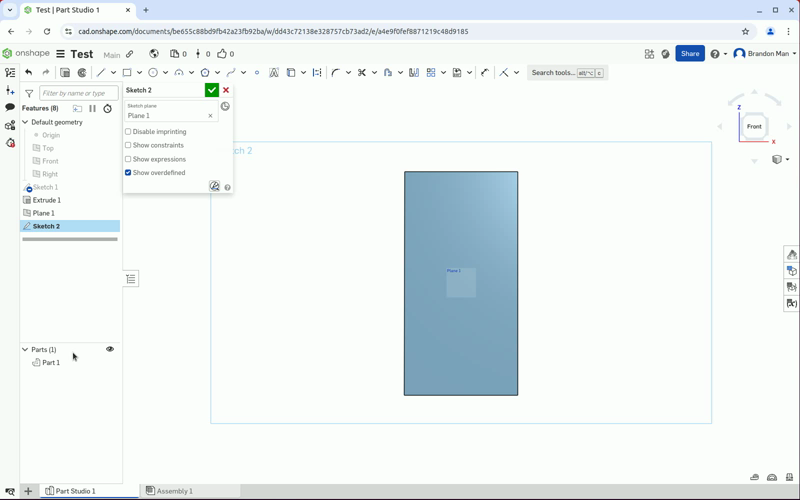
key(y)
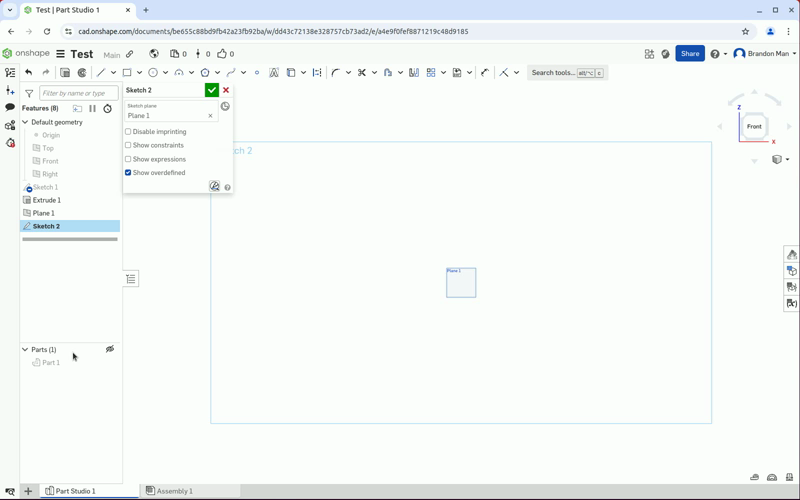
key(c)
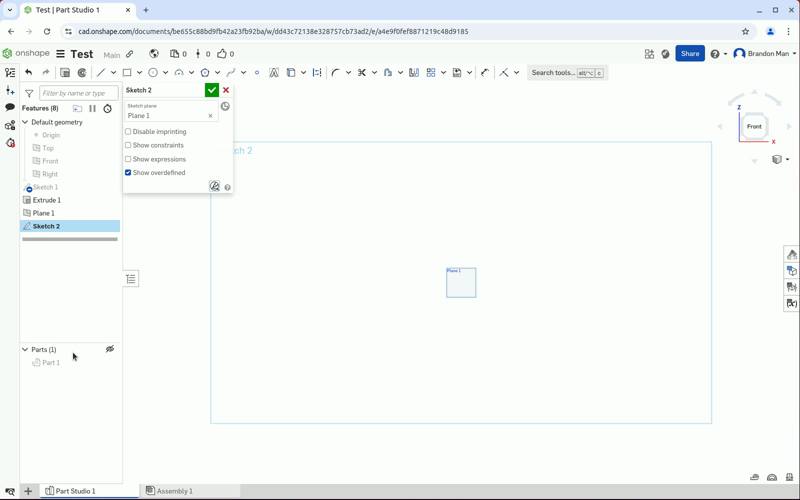
key_down(shift)
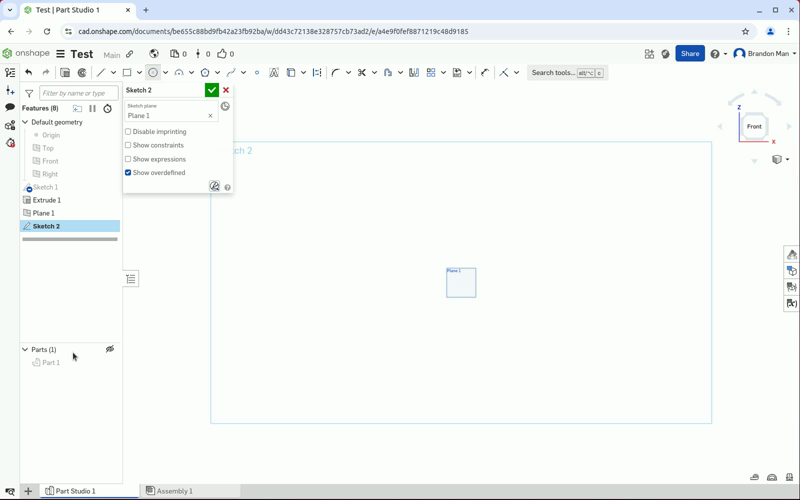
mouse_move(461, 282)
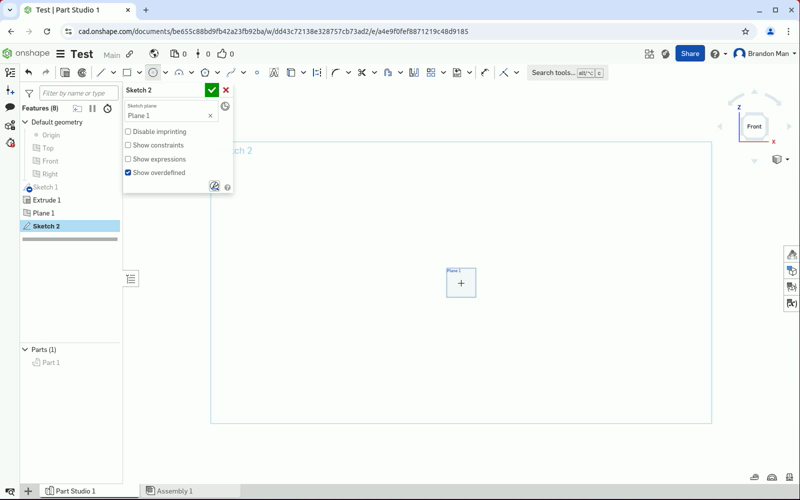
click(461, 282)
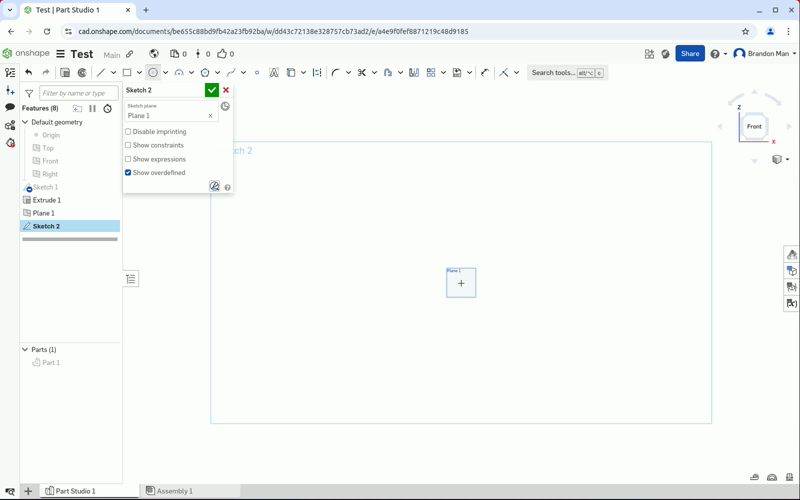
key_up(shift)
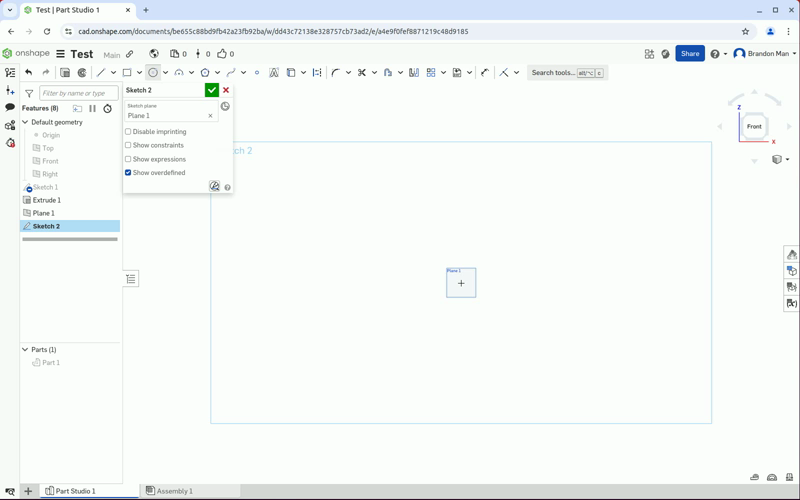
mouse_move(490, 282)
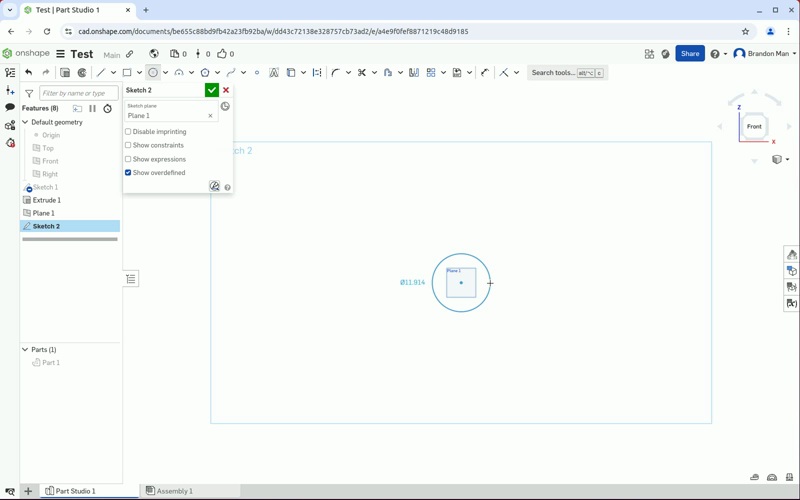
click(490, 282)
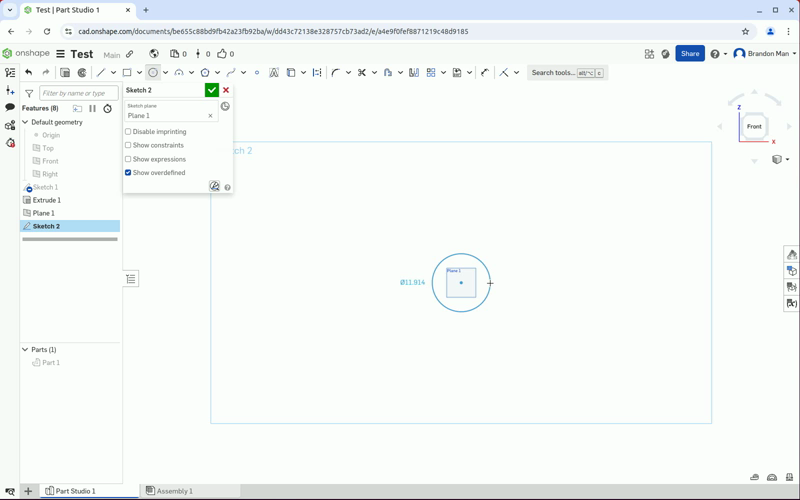
key(esc)
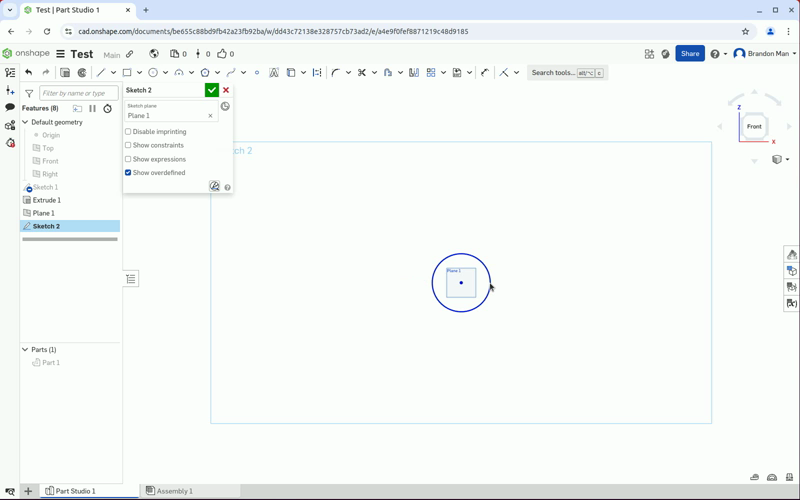
mouse_move(465, 288)
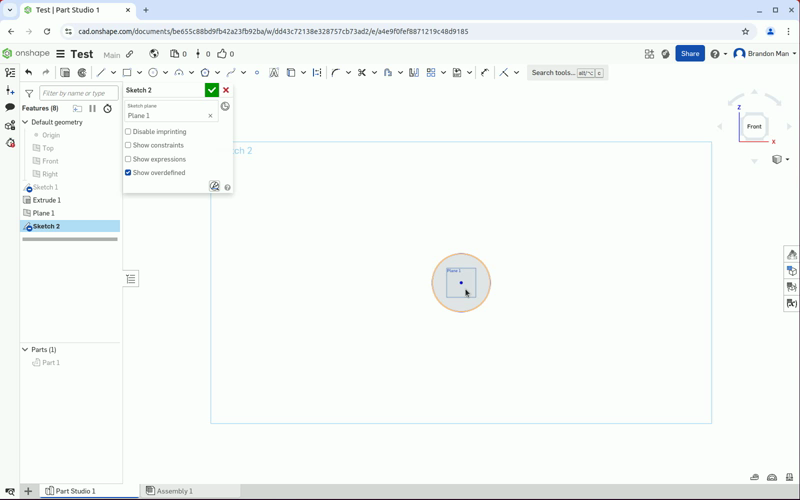
click(465, 288)
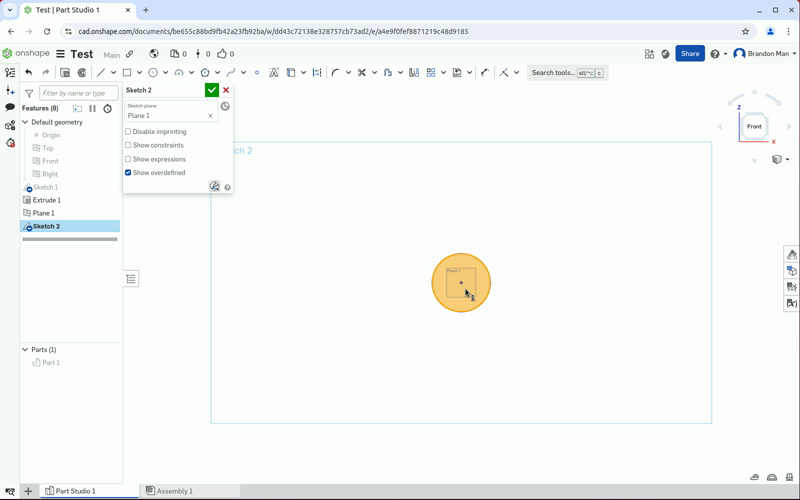
mouse_move(73, 352)
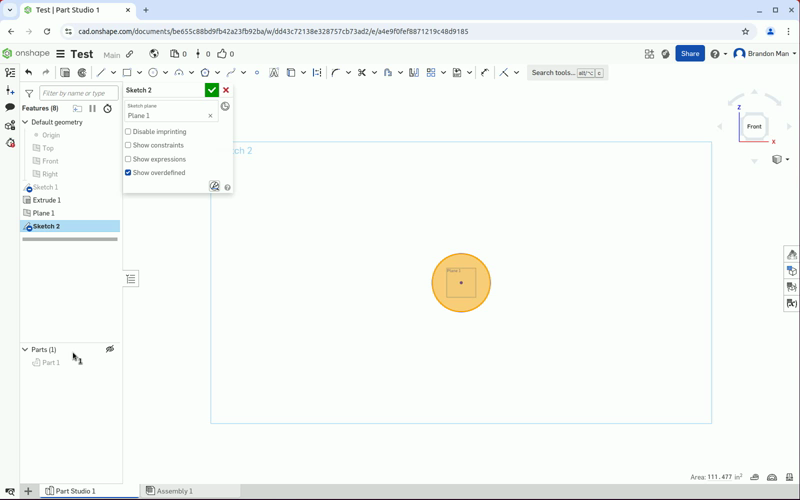
key(shift+y)
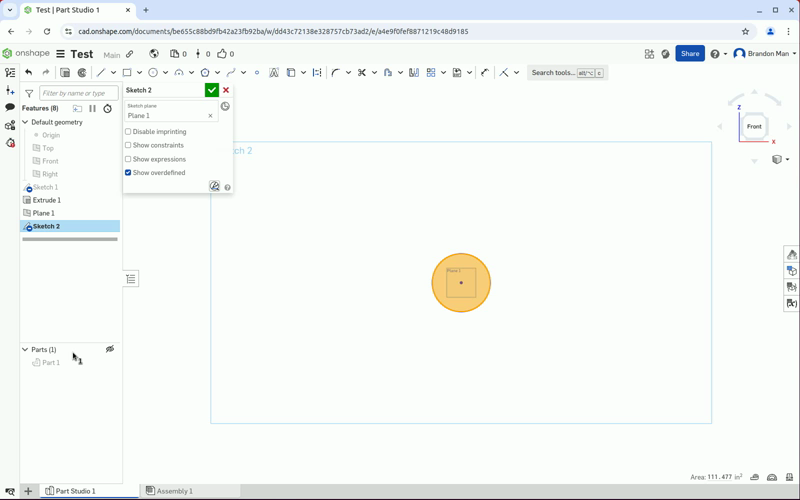
key(shift+e)
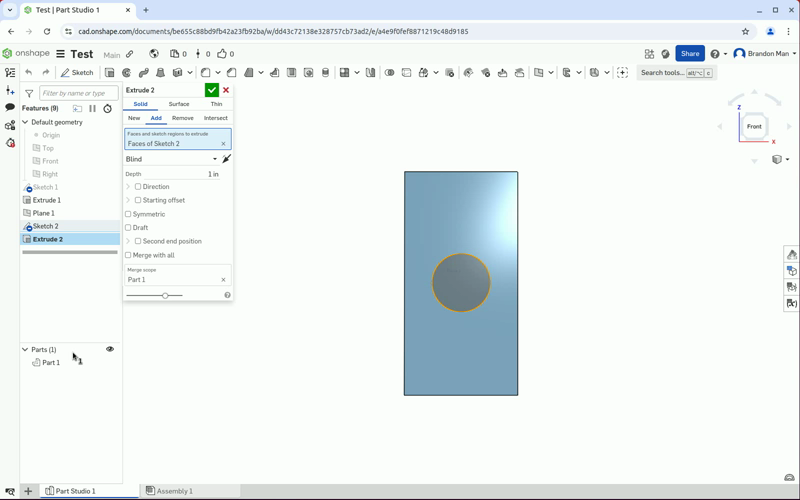
mouse_move(143, 106)
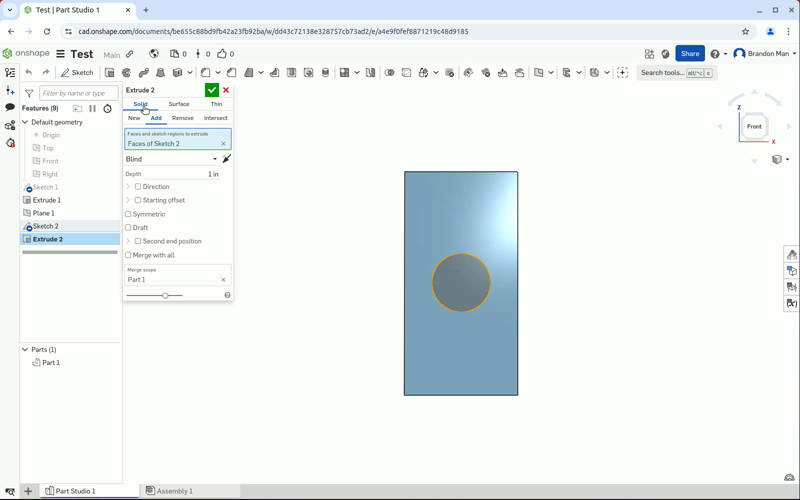
click(143, 106)
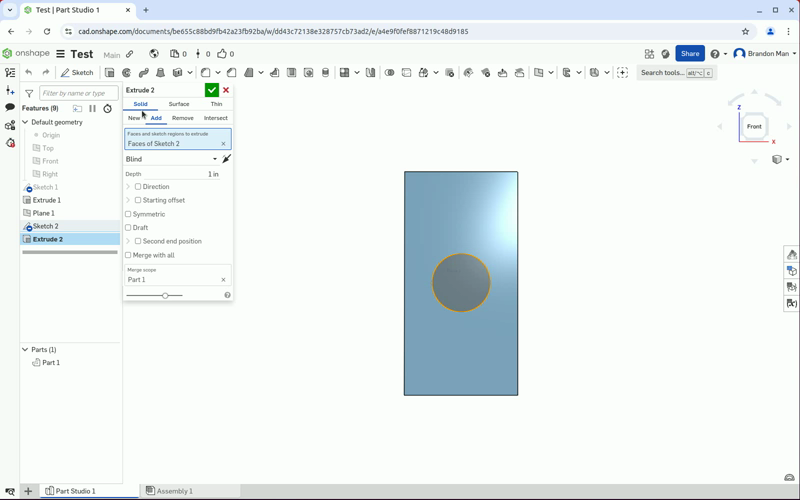
mouse_move(137, 120)
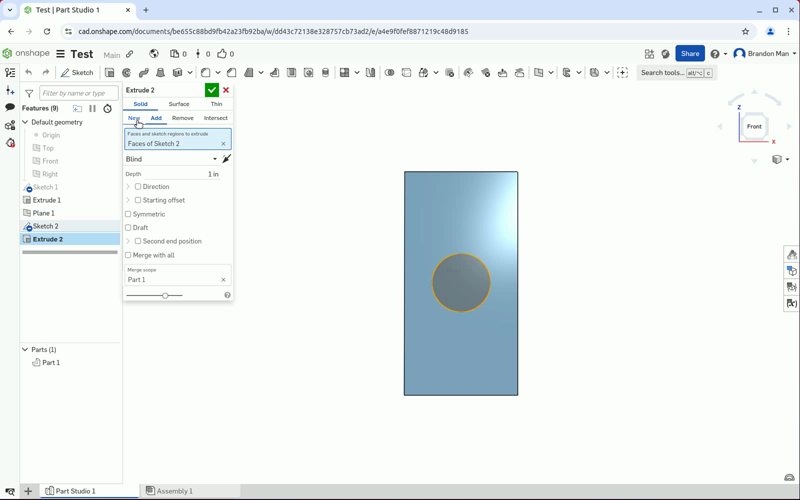
click(137, 120)
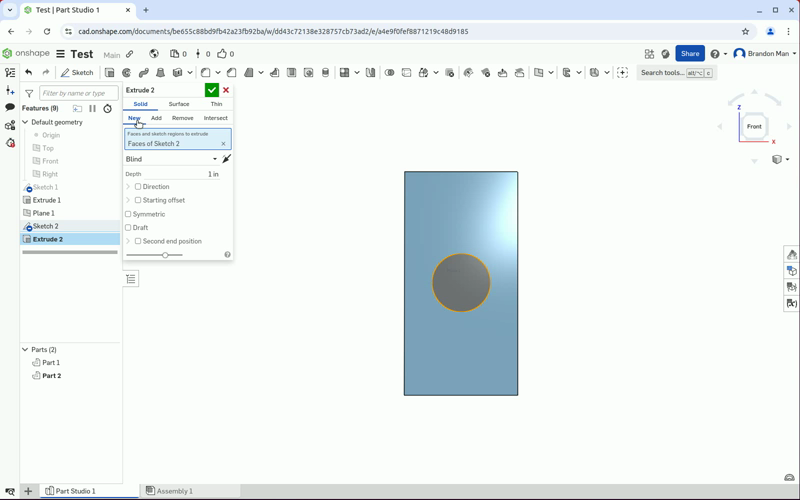
key(tab, 4)
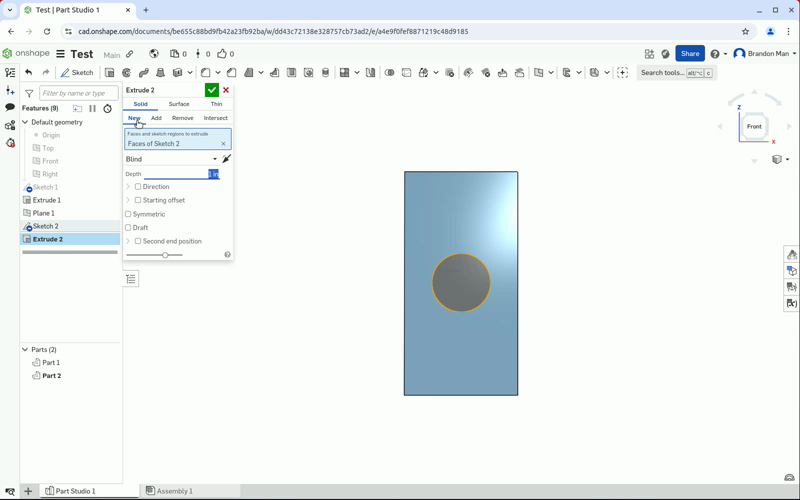
text(11.554)
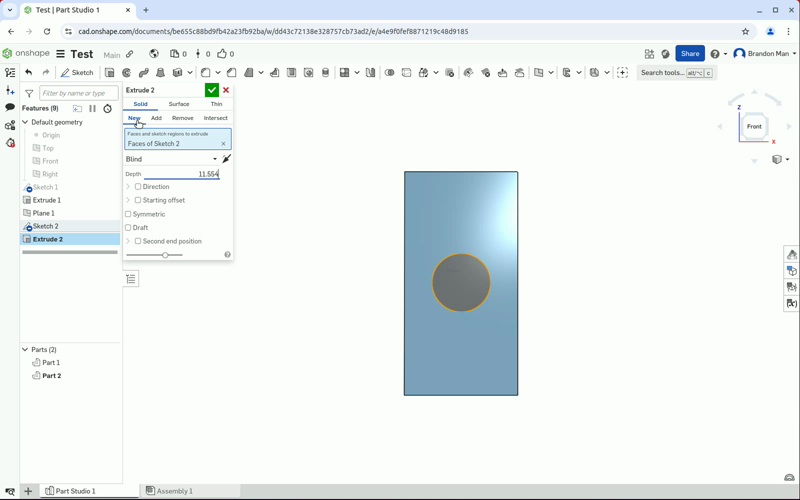
key(enter)
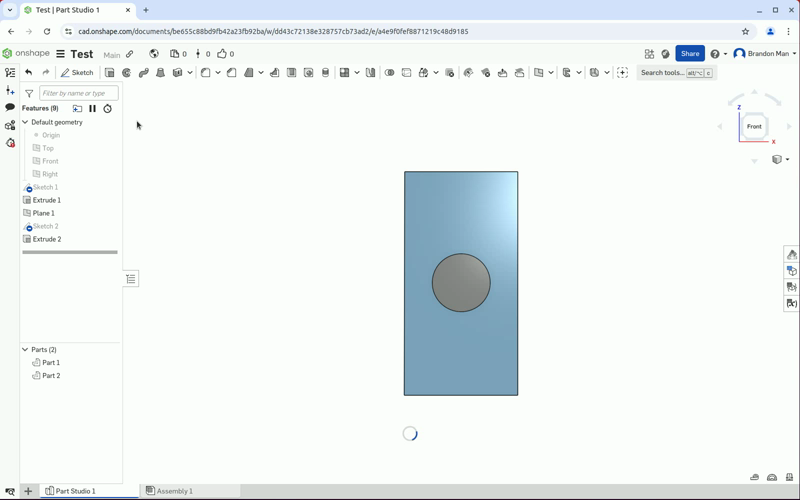
key(shift+h)
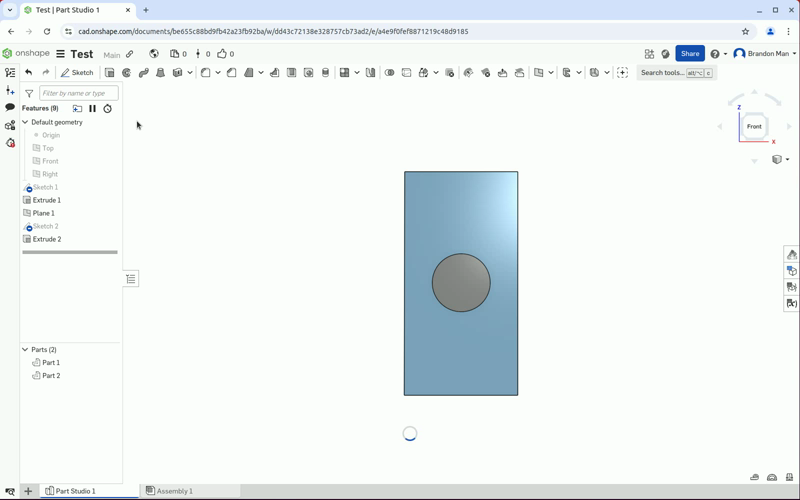
key(shift+h)
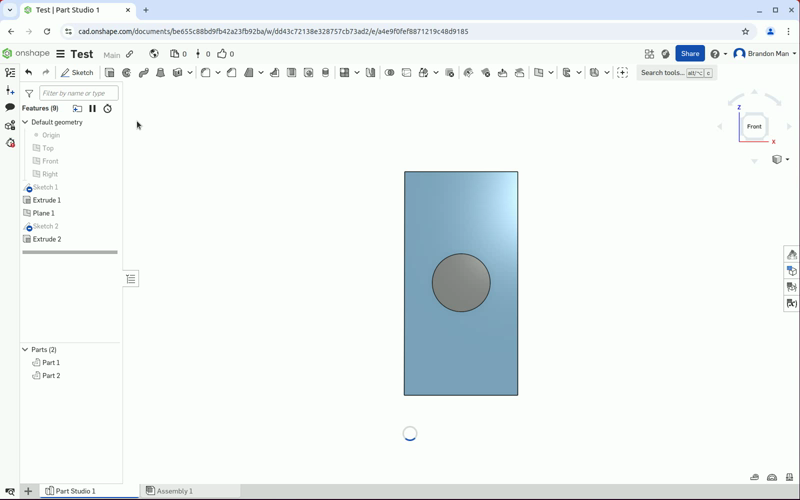
key(shift+7)
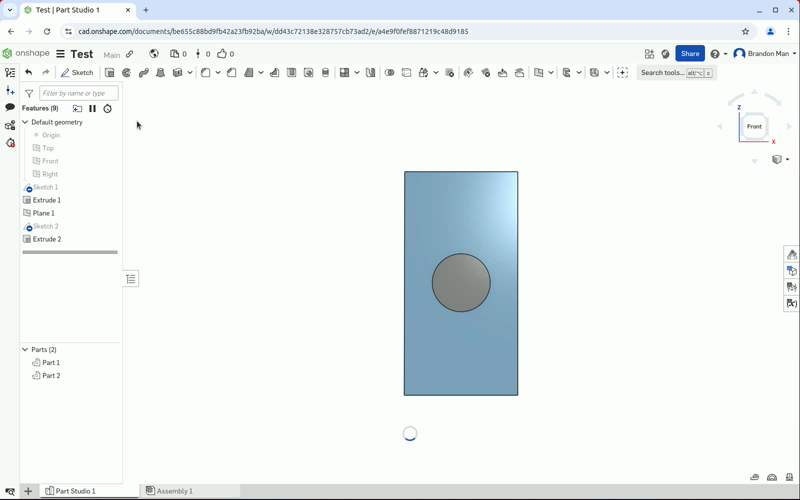
key(left, 2)
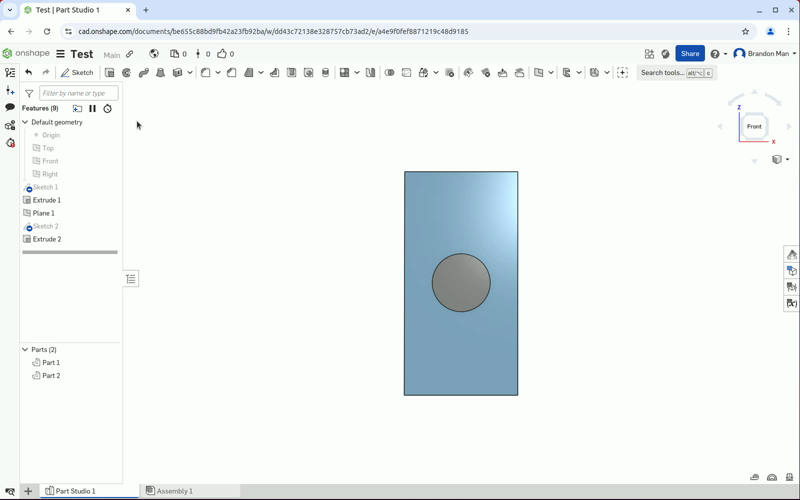
key(down, 2)
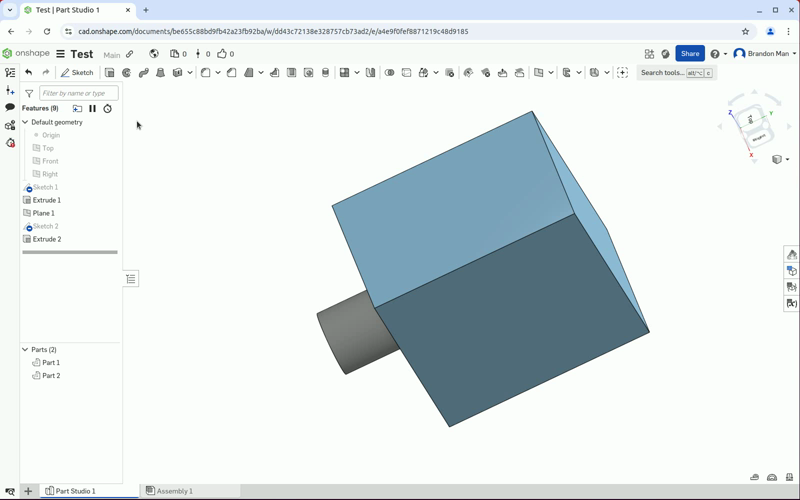
key(up, 2)
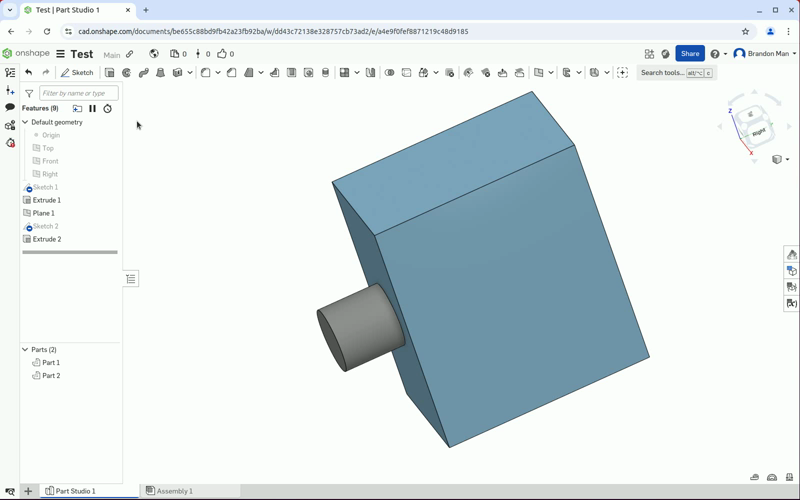
key(right, 2)
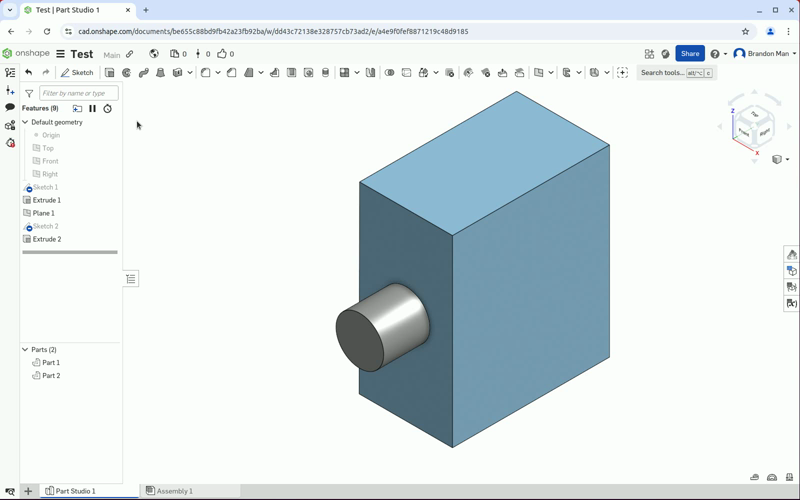
mouse_move(73, 189)
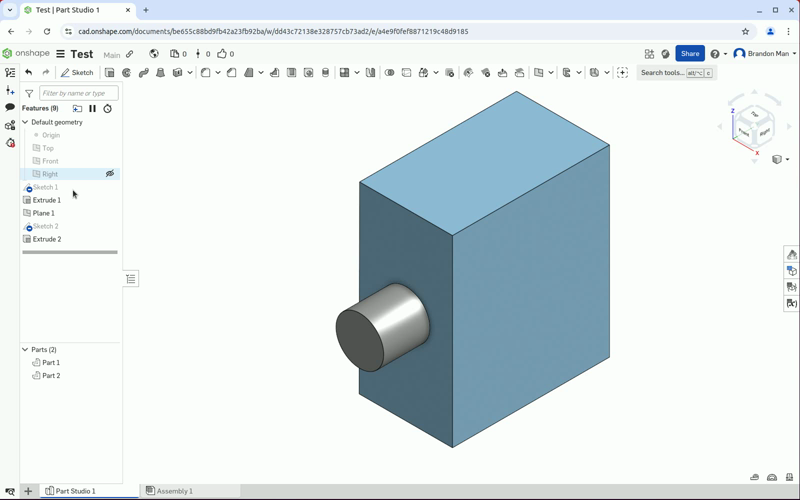
click(73, 189)